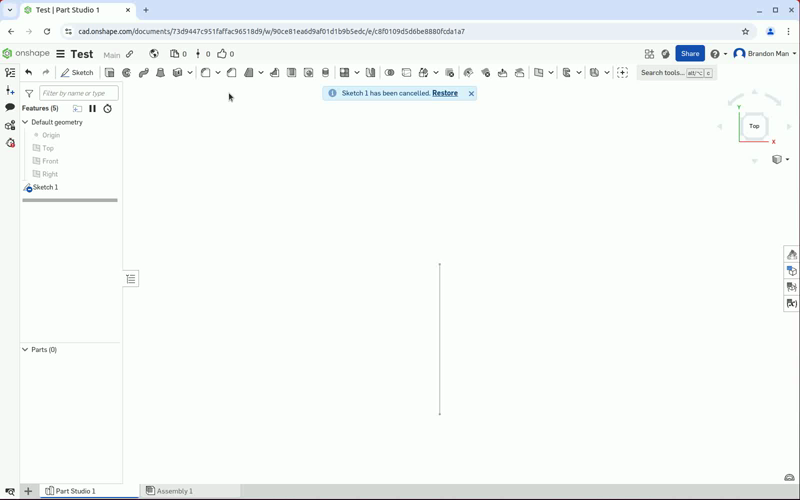
key(shift+h)
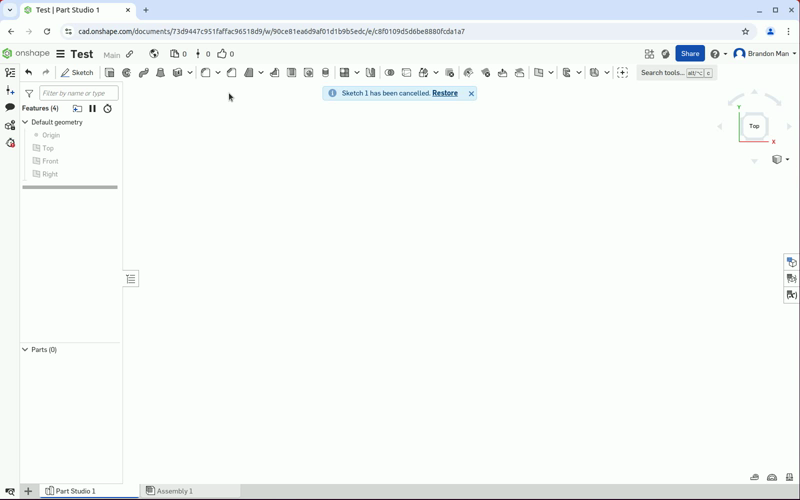
mouse_move(73, 352)
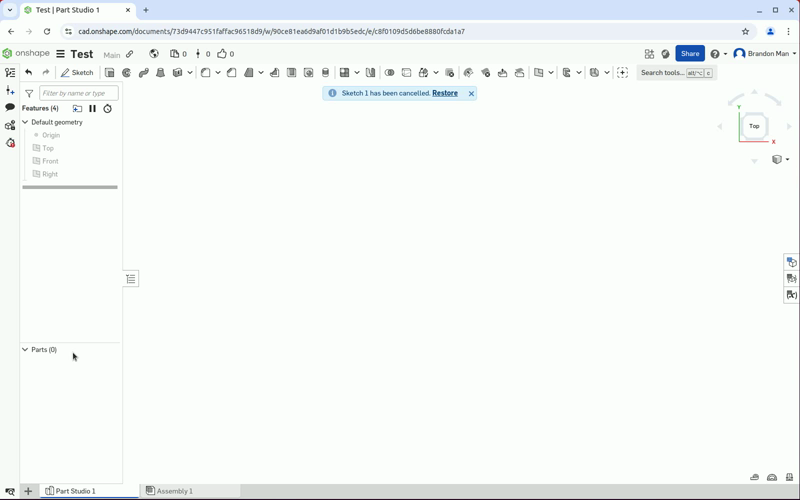
key(y)
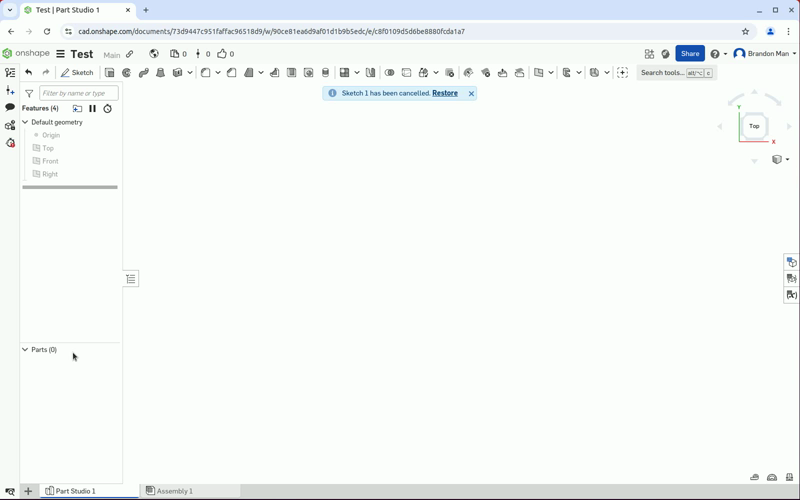
key(shift+p)
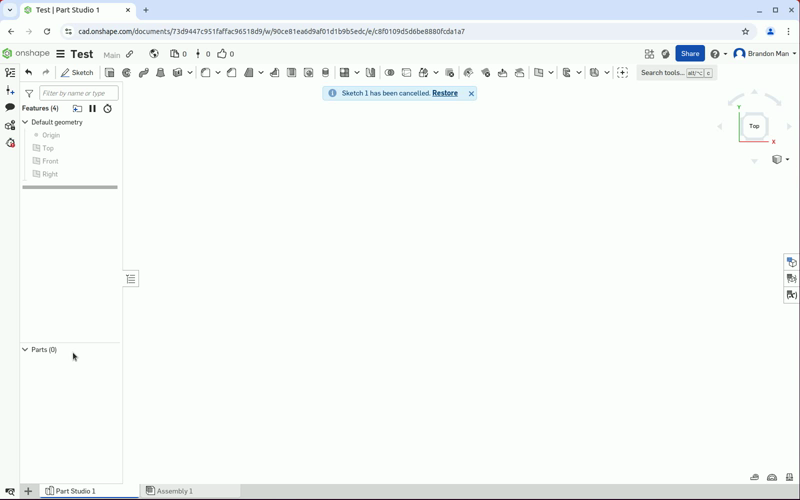
key(space)
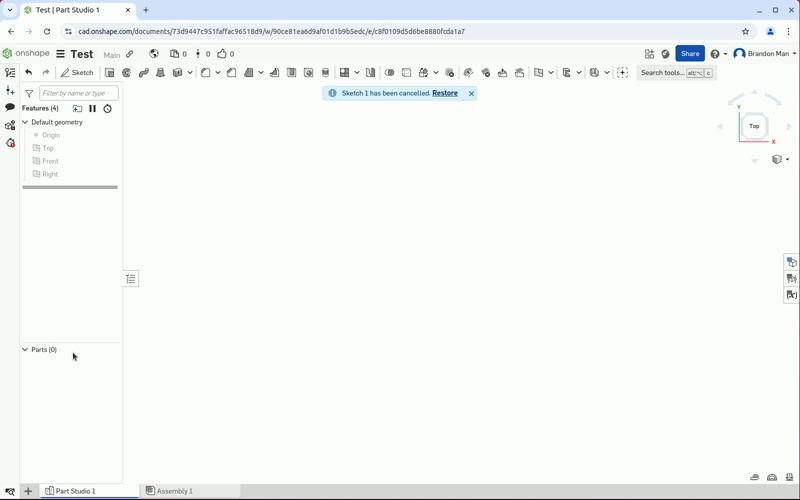
key_down(shift)
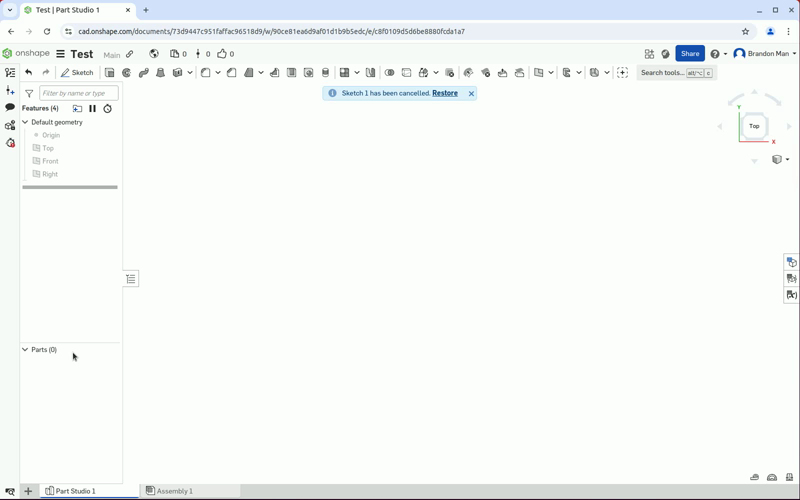
key(up)
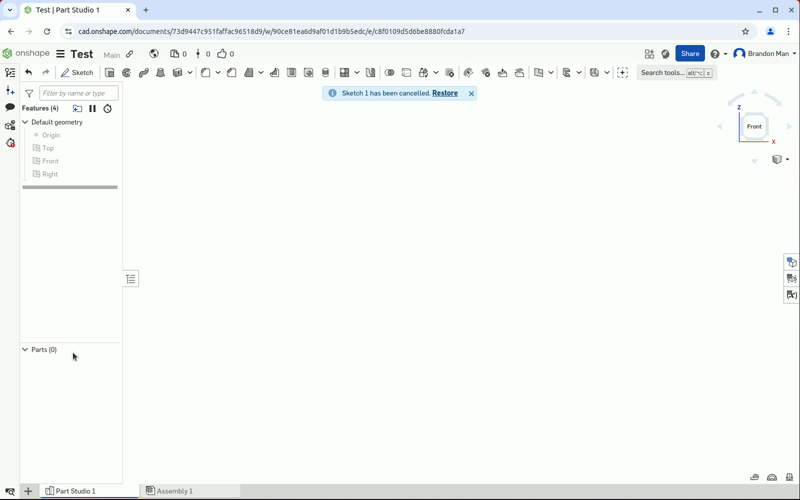
key_up(shift)
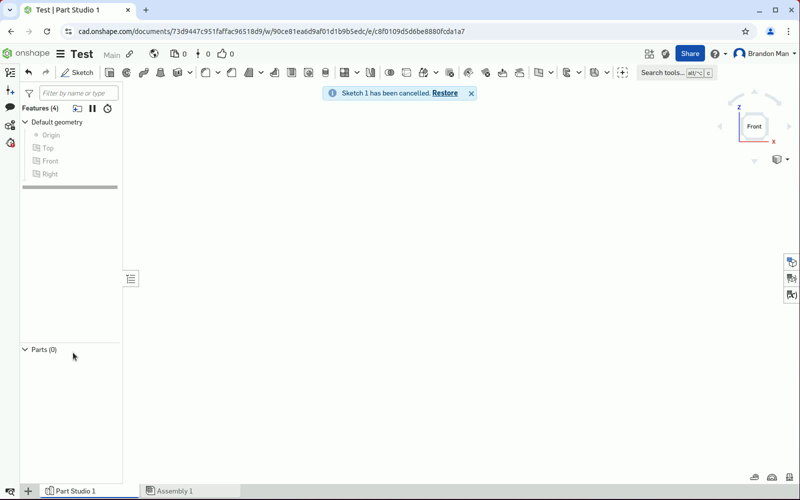
mouse_move(73, 352)
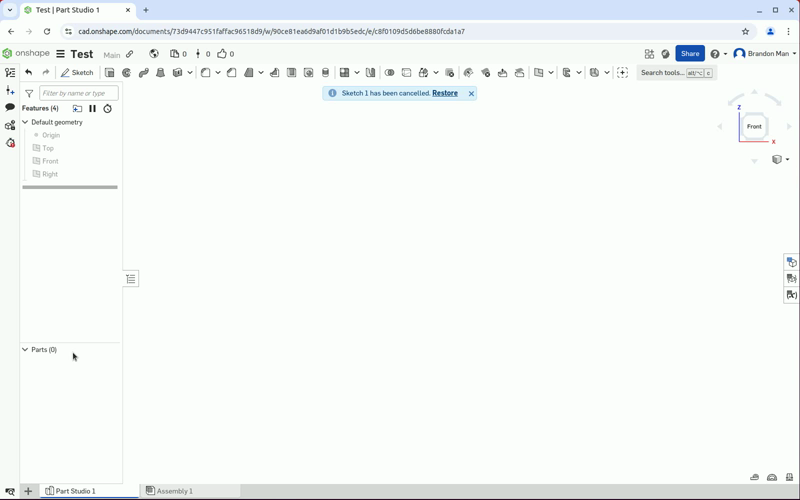
key(shift+y)
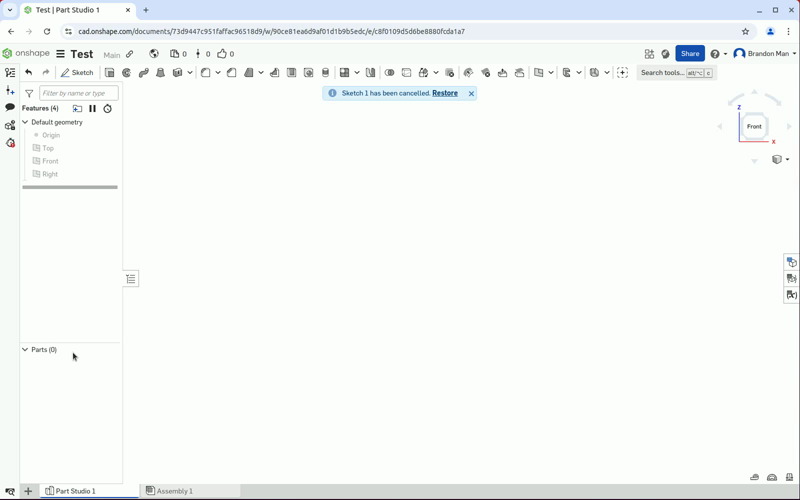
key(shift+s)
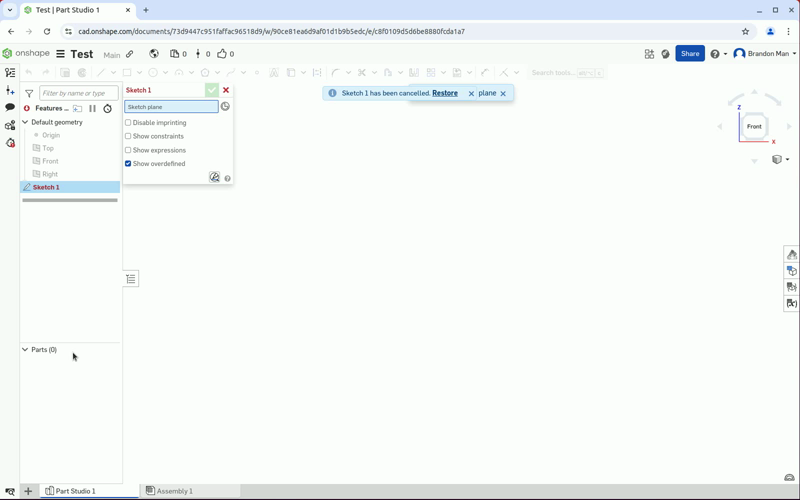
mouse_move(73, 163)
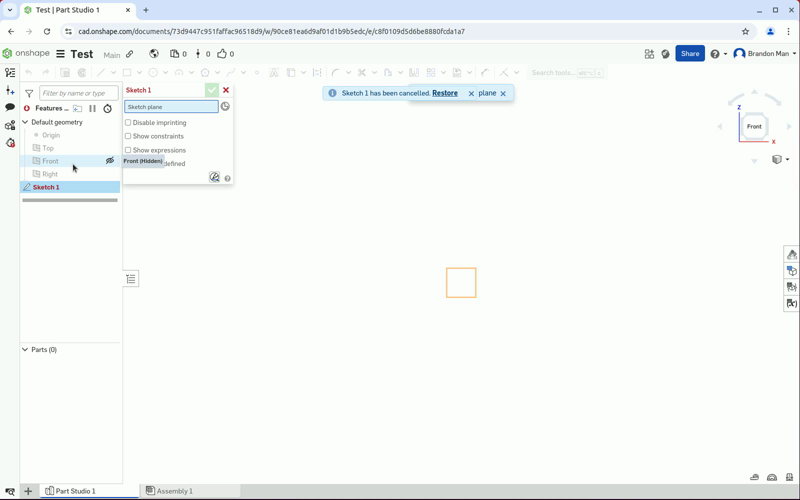
click(73, 163)
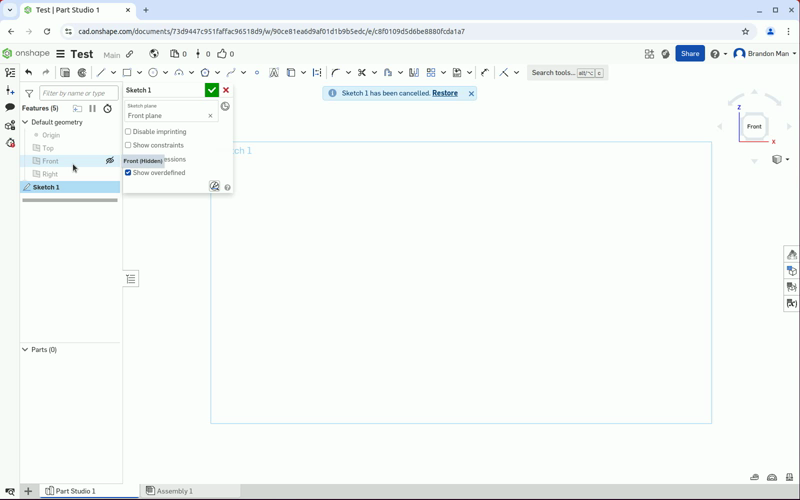
mouse_move(73, 352)
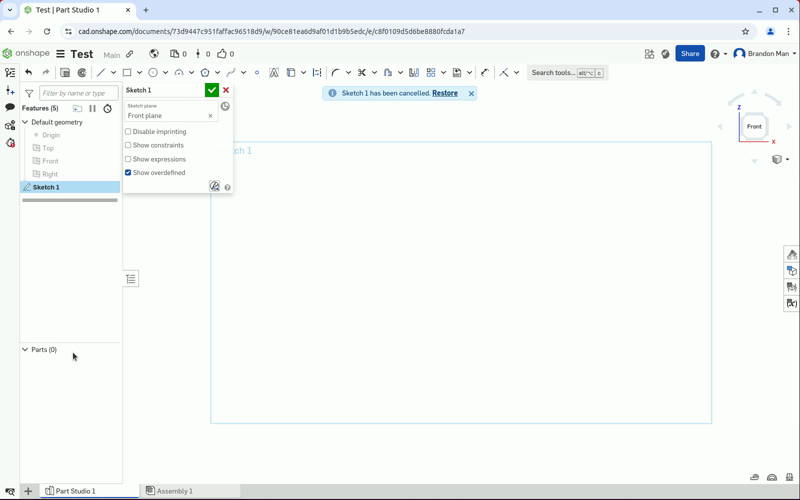
key(y)
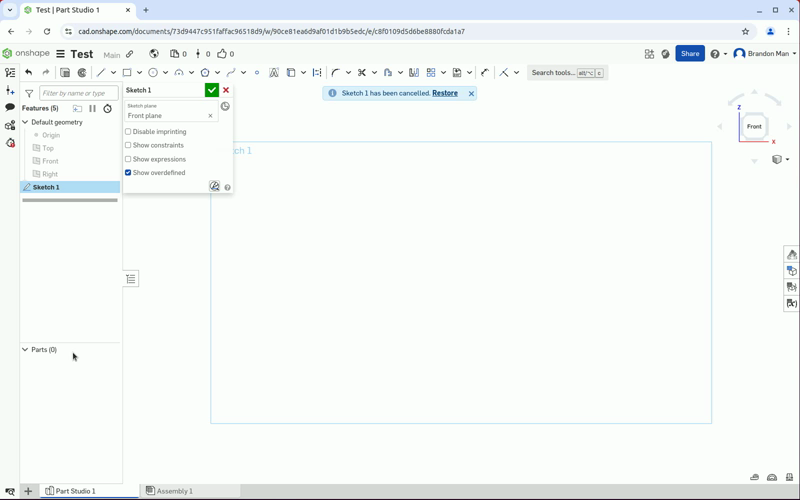
key(c)
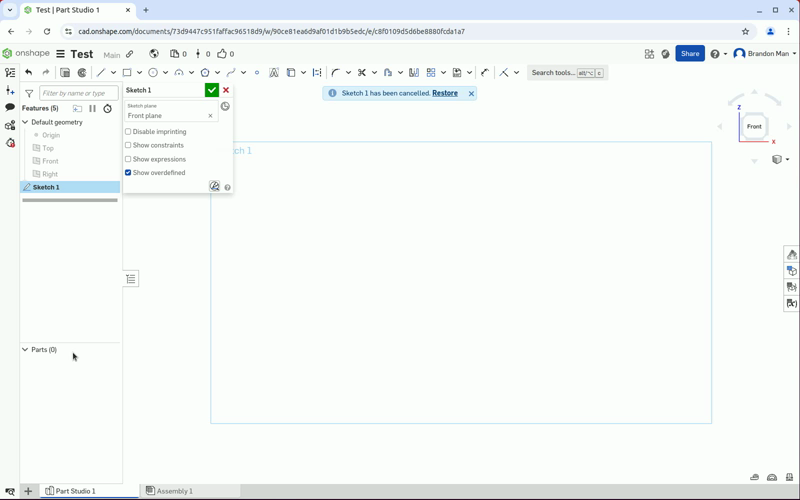
key_down(shift)
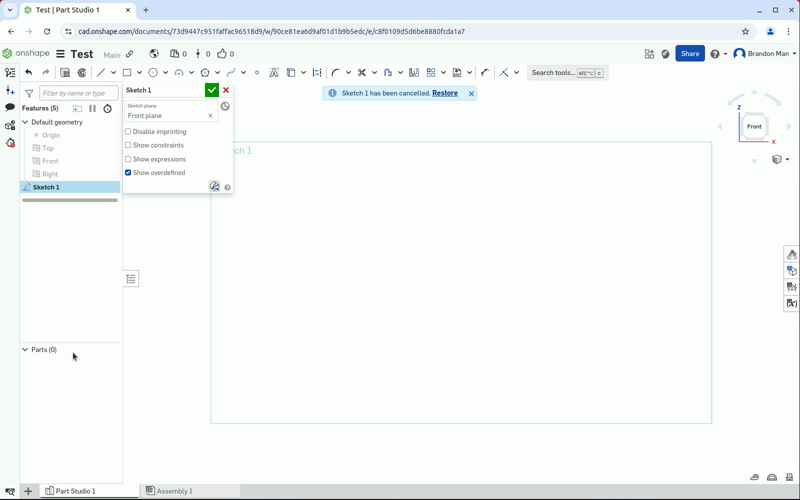
mouse_move(461, 282)
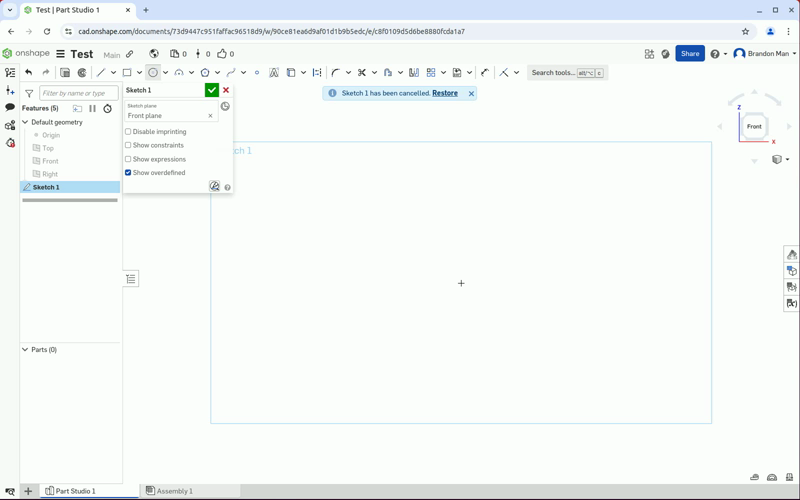
click(461, 282)
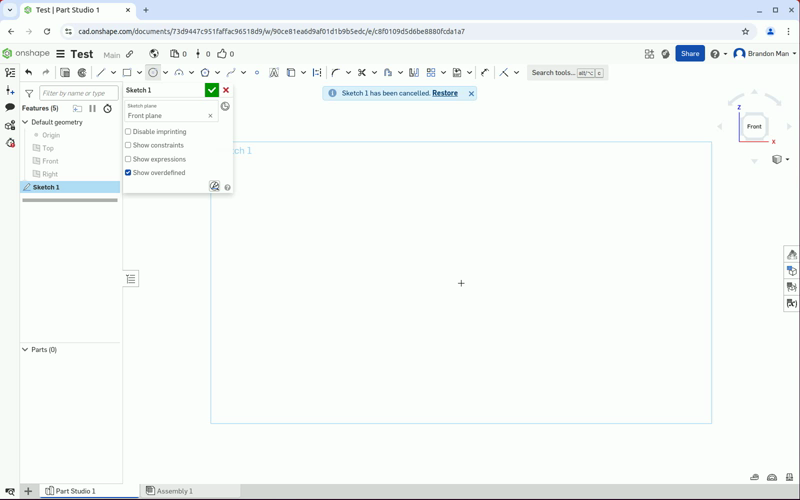
key_up(shift)
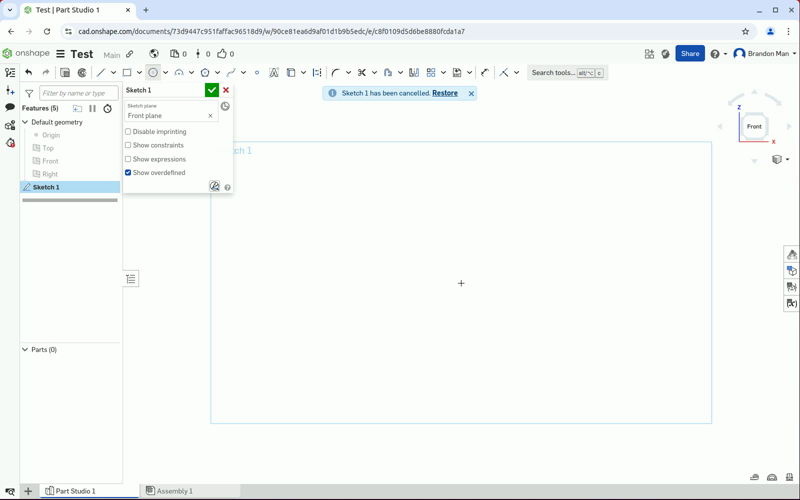
mouse_move(574, 282)
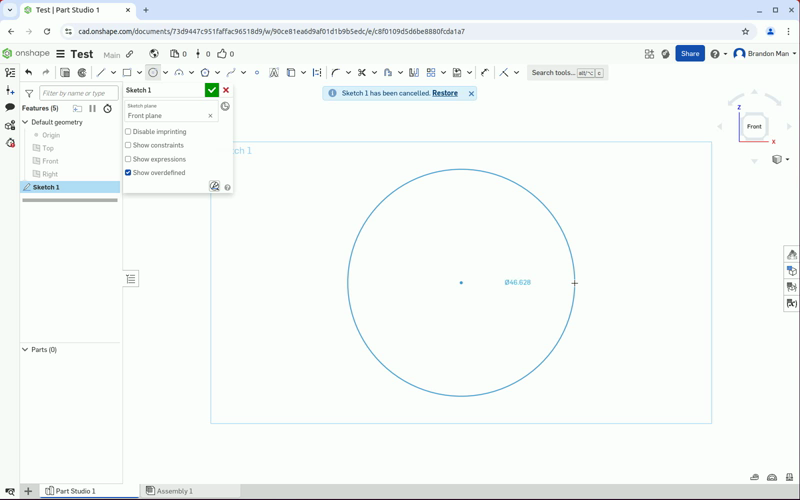
click(574, 282)
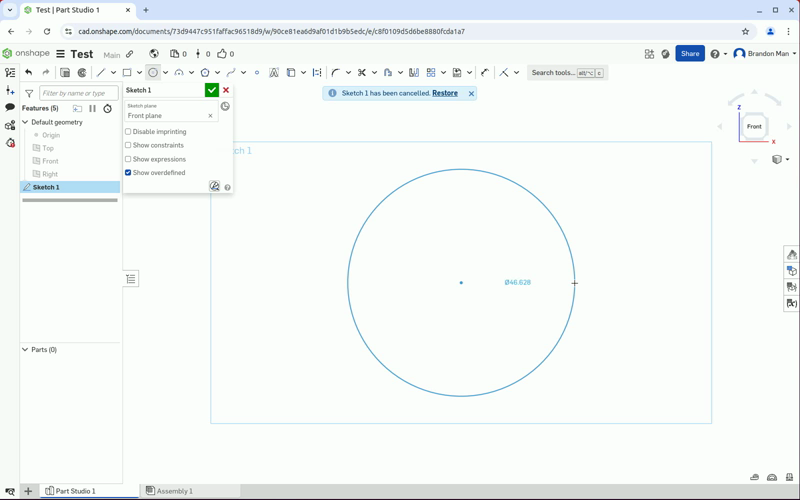
key(esc)
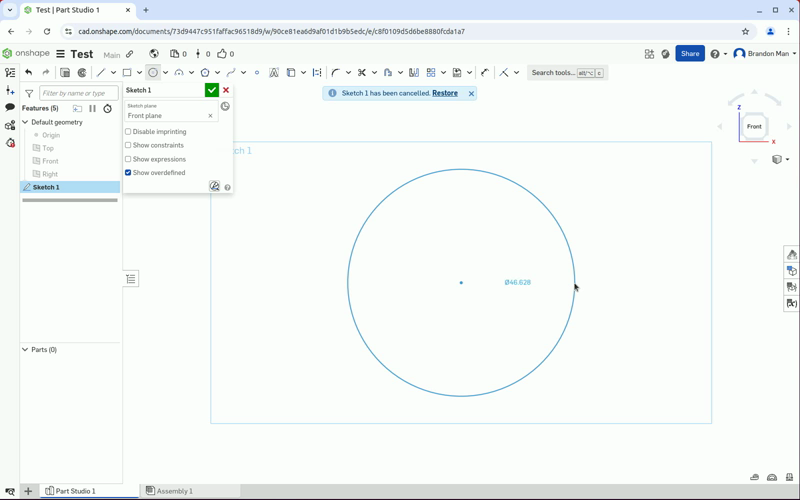
mouse_move(394, 261)
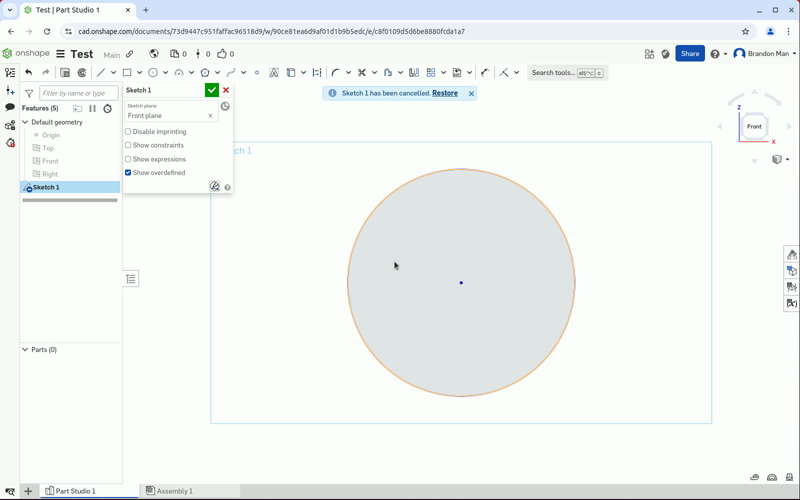
click(394, 261)
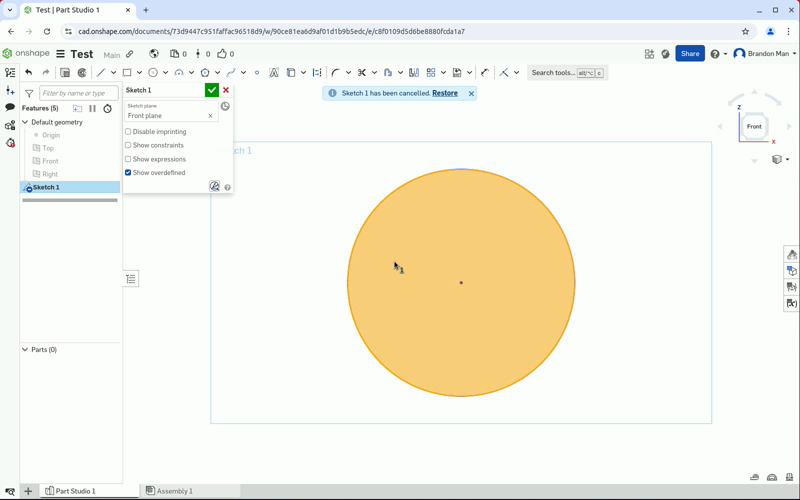
mouse_move(73, 352)
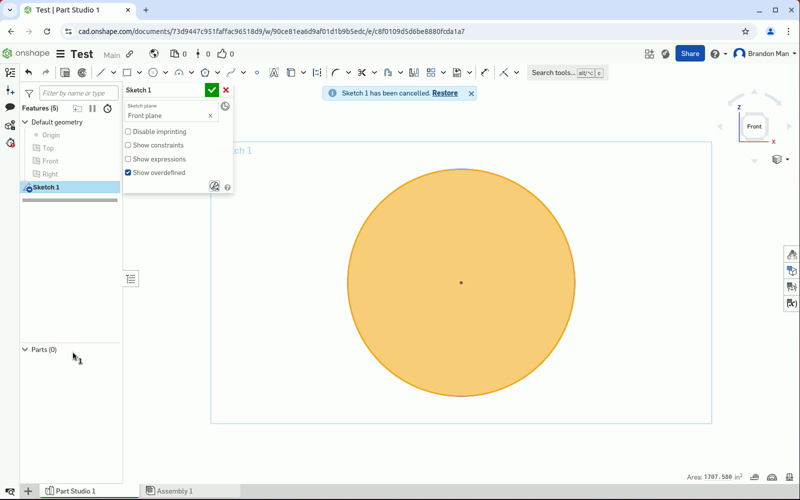
key(shift+y)
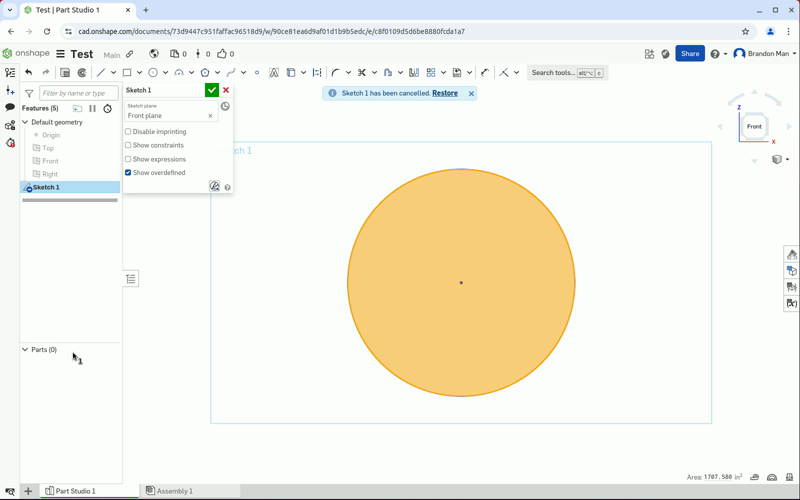
key(shift+e)
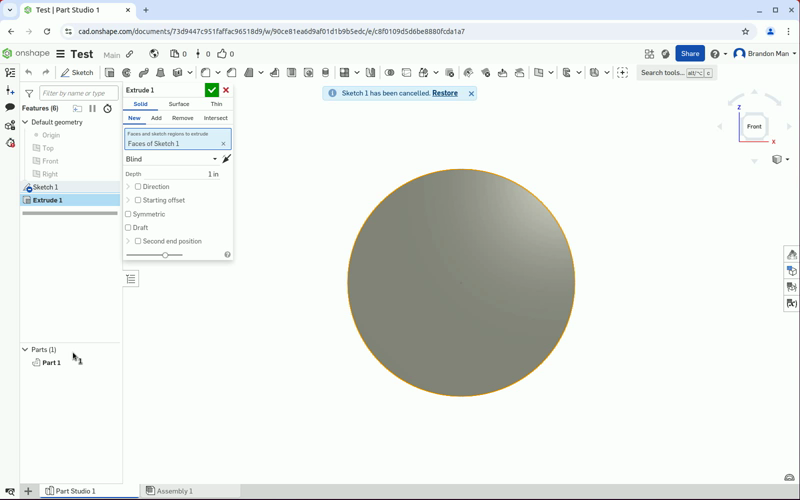
mouse_move(143, 106)
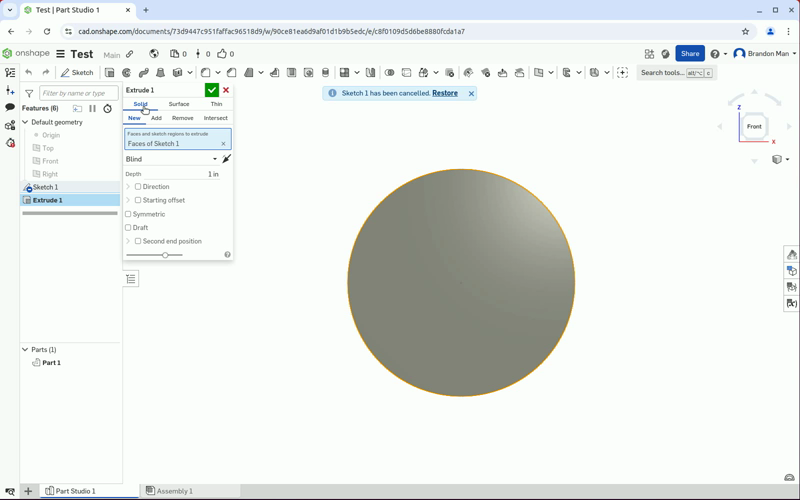
click(143, 106)
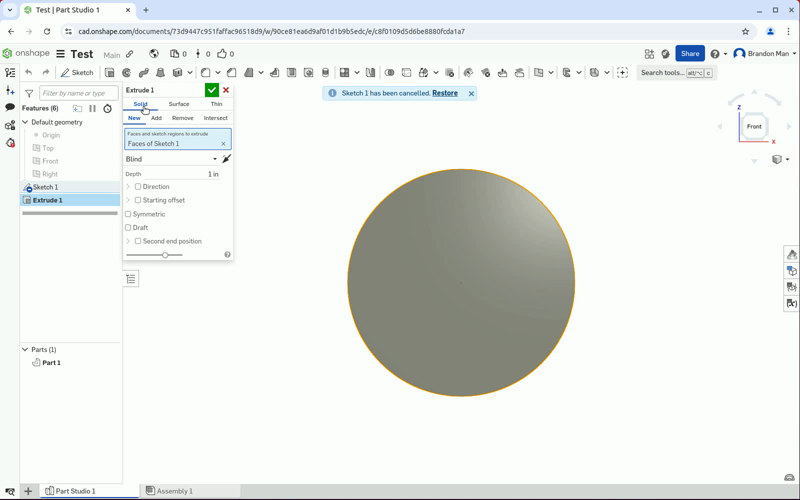
mouse_move(137, 120)
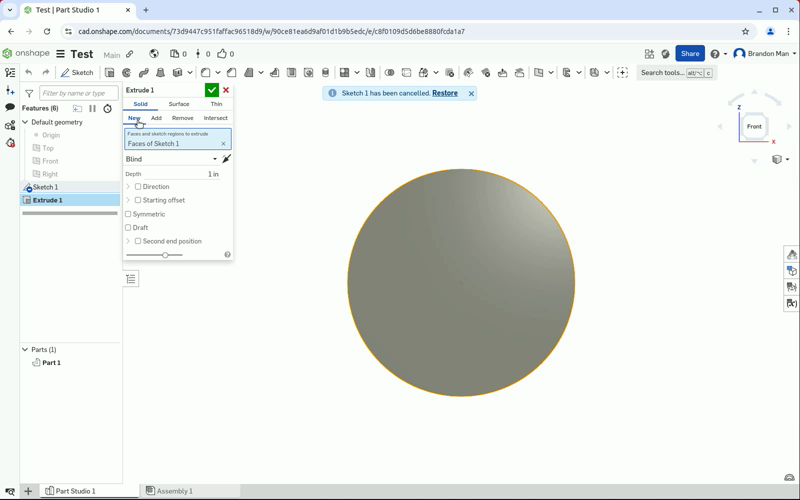
click(137, 120)
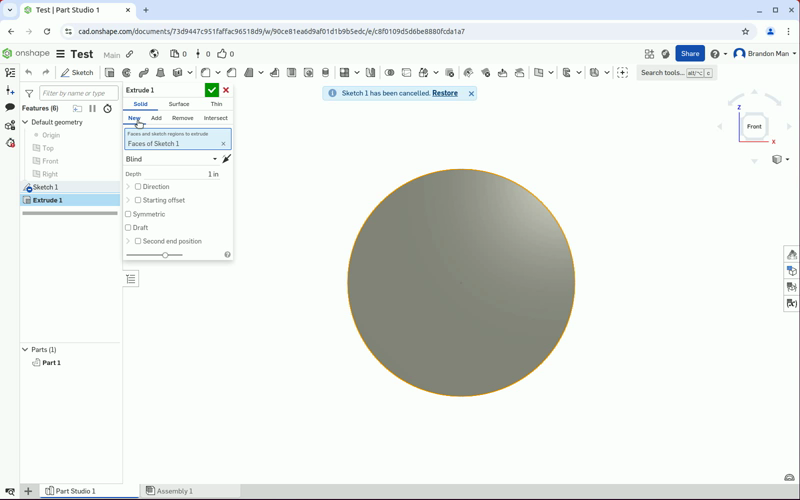
key(tab, 4)
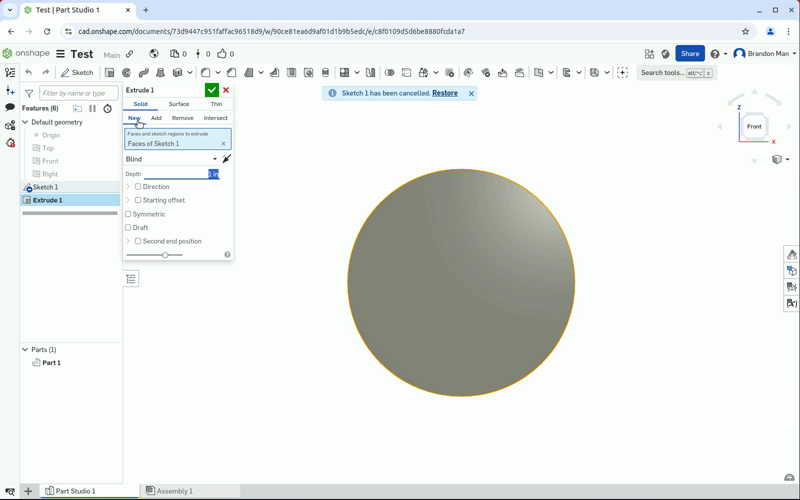
text(11.795)
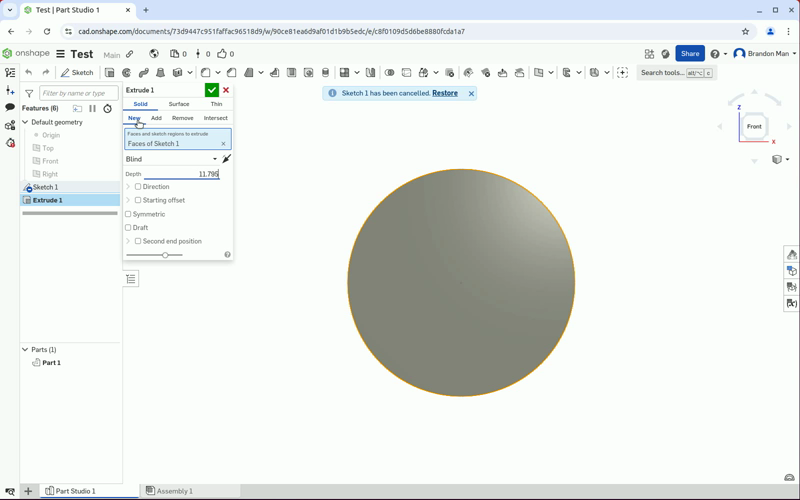
key(enter)
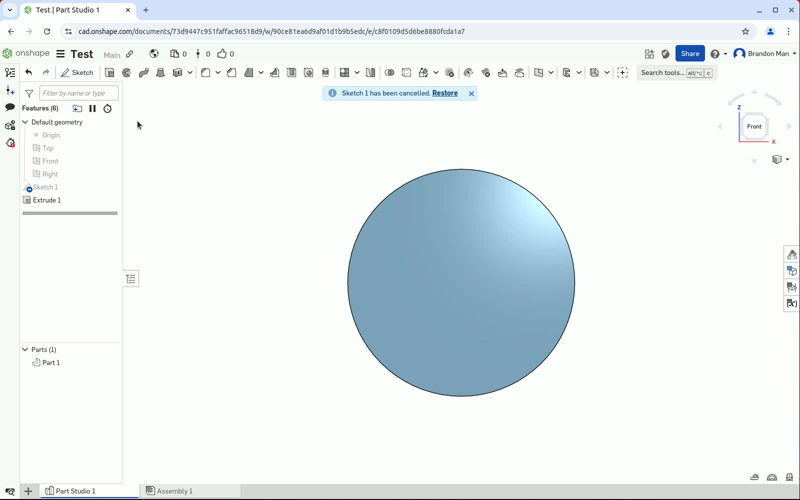
key(shift+h)
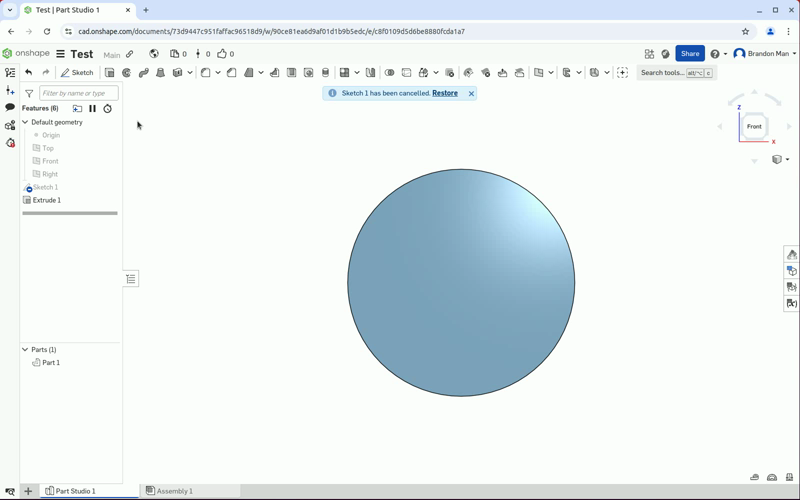
key(shift+h)
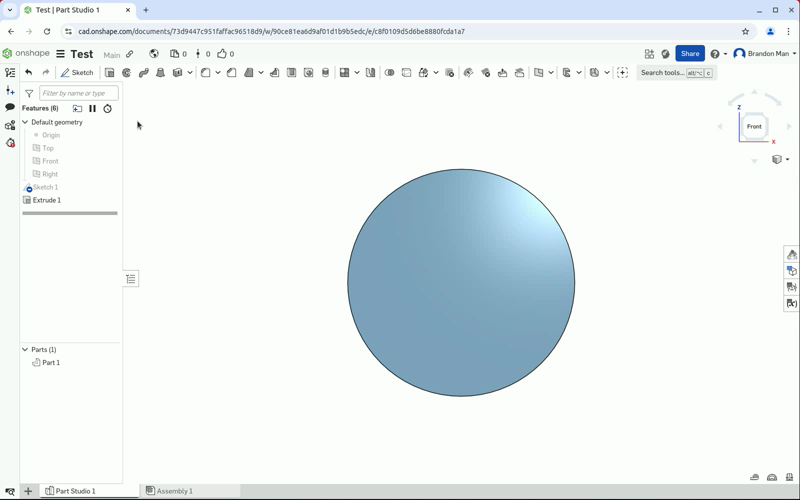
mouse_move(73, 189)
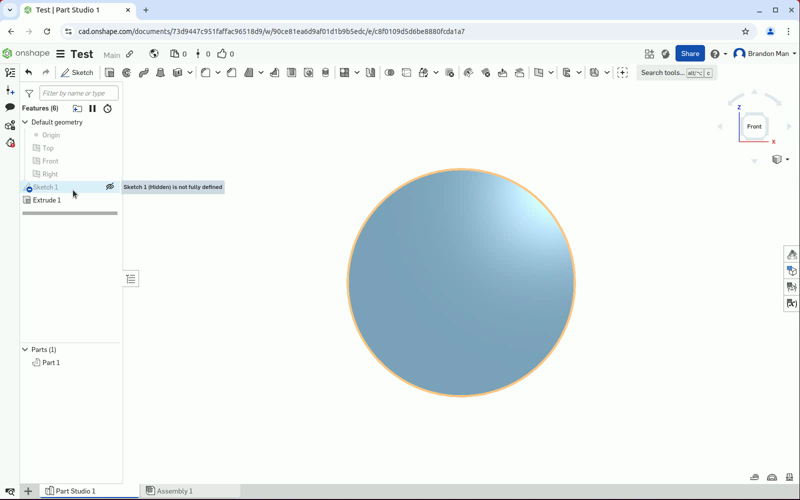
click(73, 189)
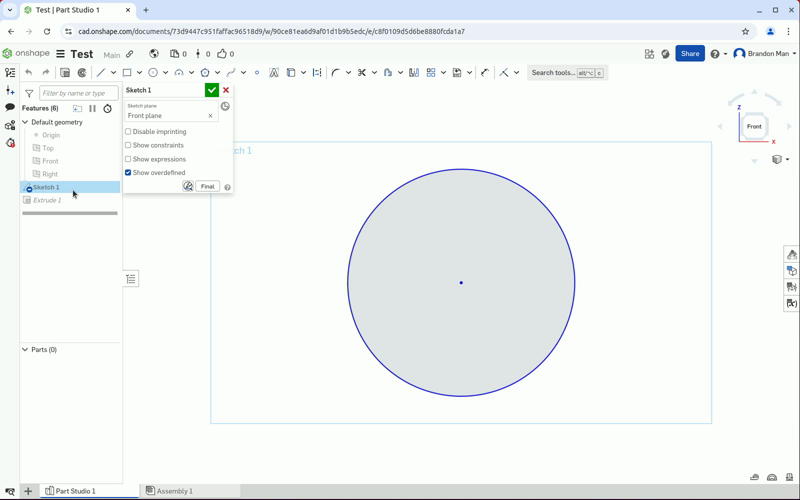
mouse_move(229, 92)
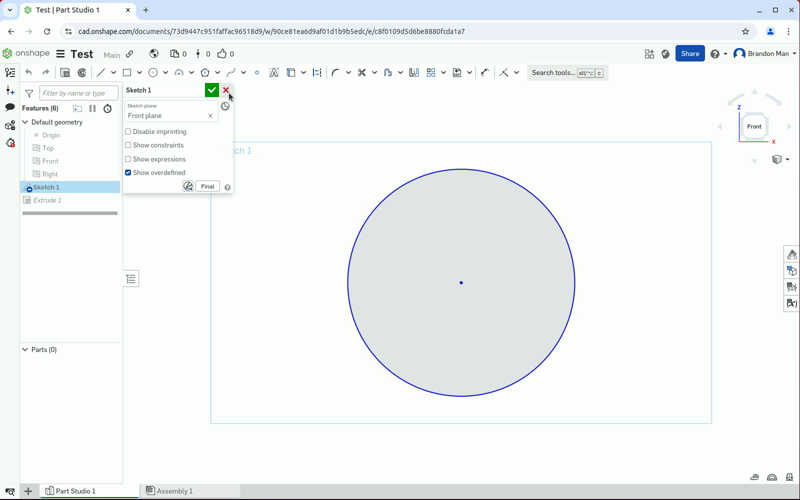
click(229, 92)
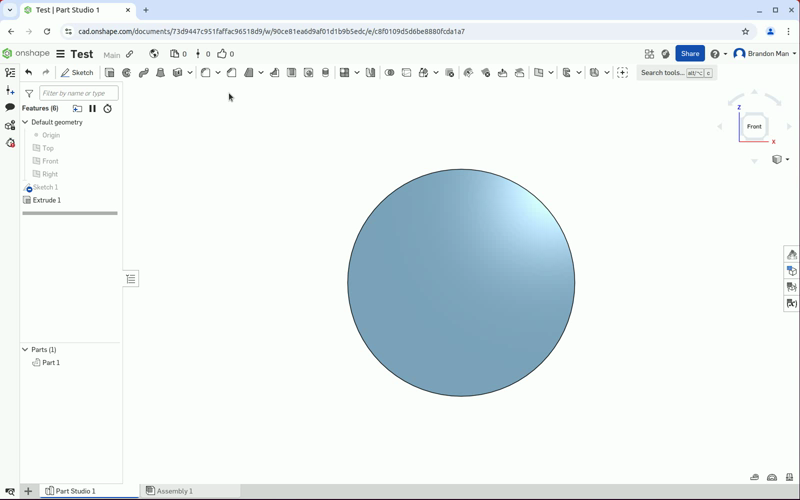
mouse_move(541, 75)
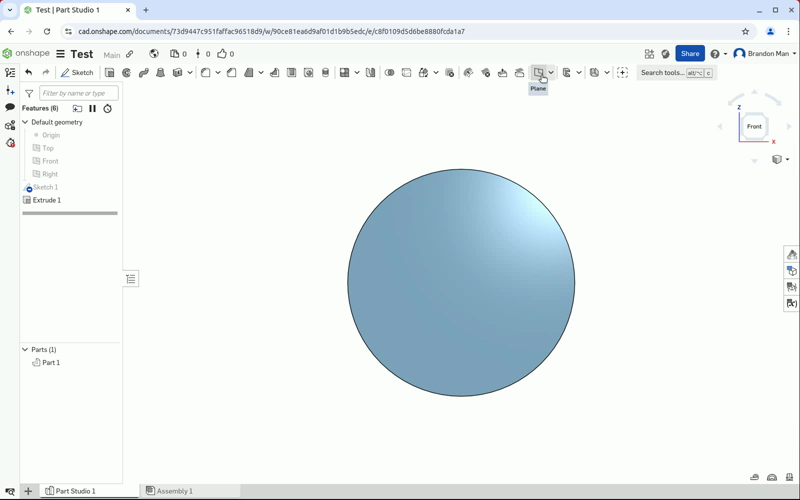
click(541, 75)
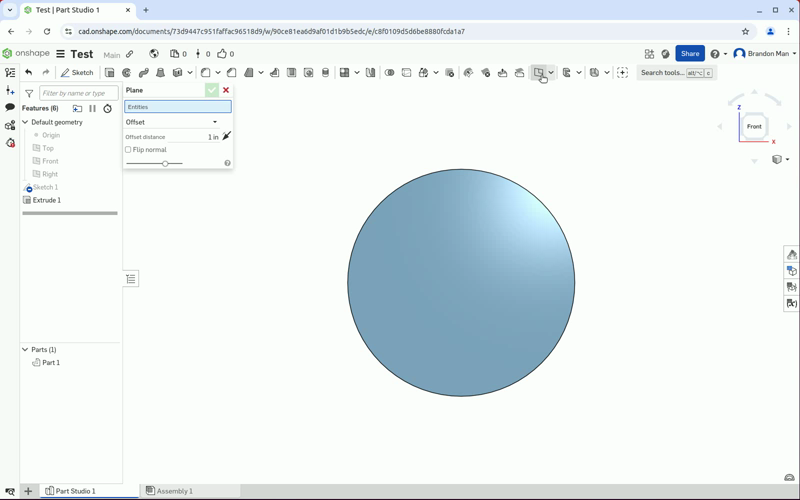
mouse_move(73, 163)
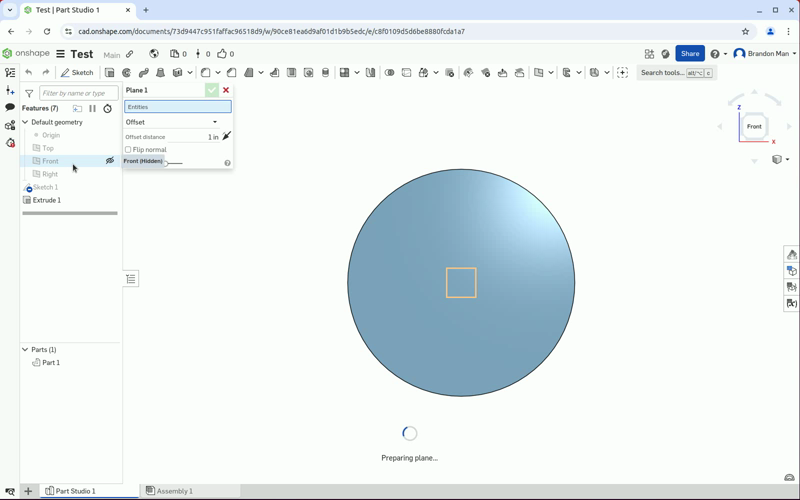
click(73, 163)
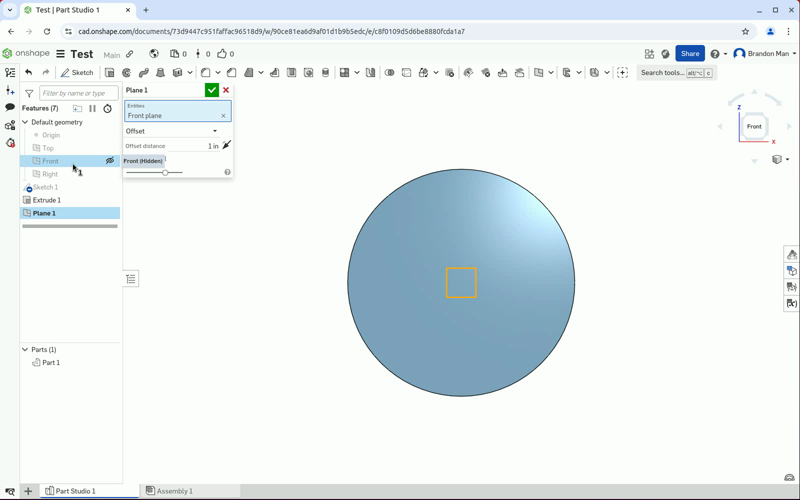
key(tab, 2)
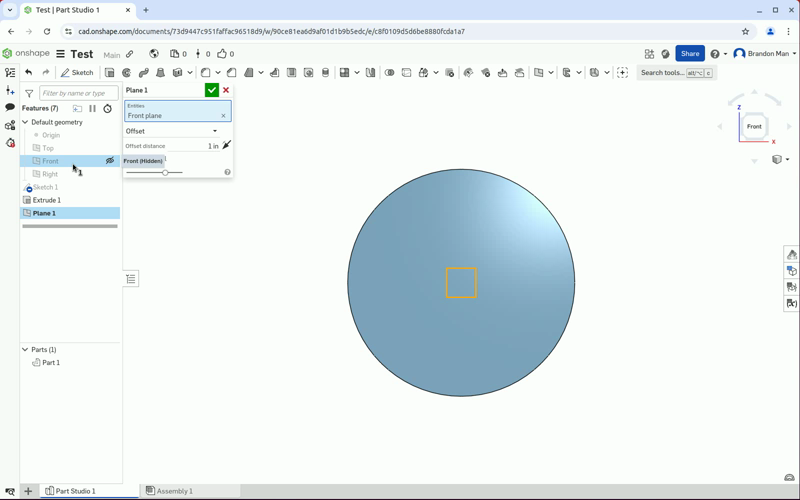
text(11.801)
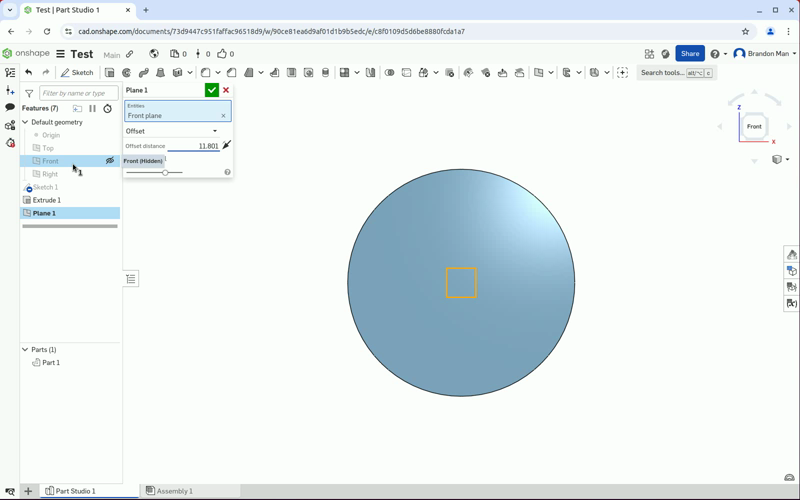
key(enter, 2)
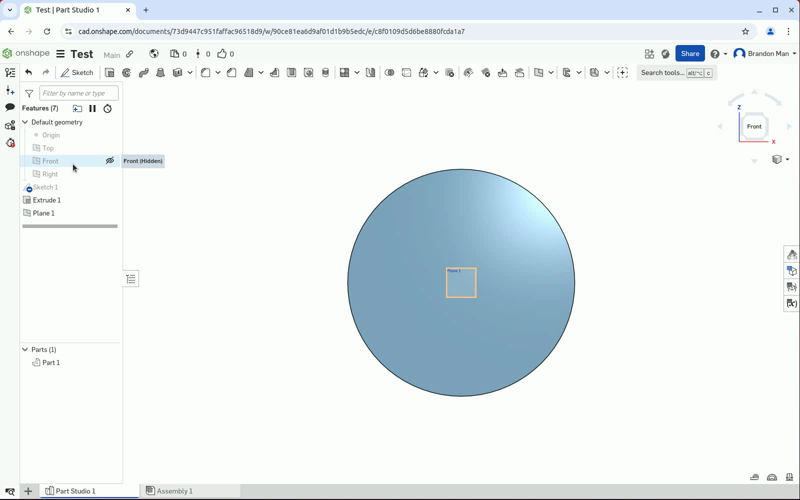
key(shift+s)
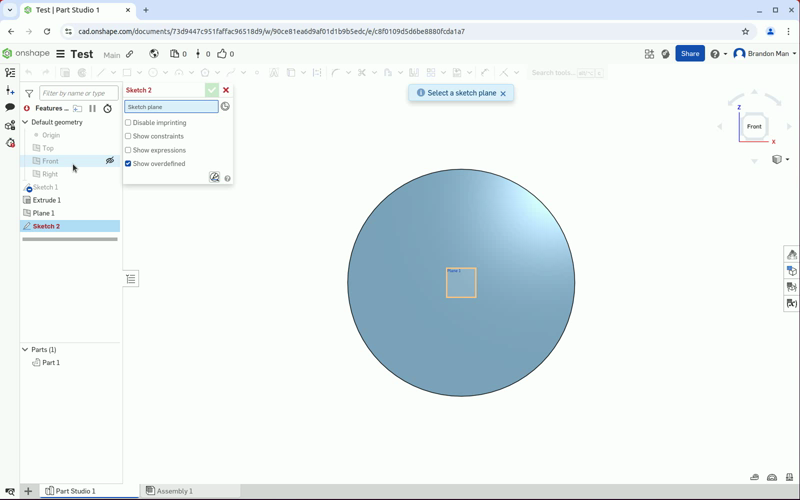
mouse_move(73, 215)
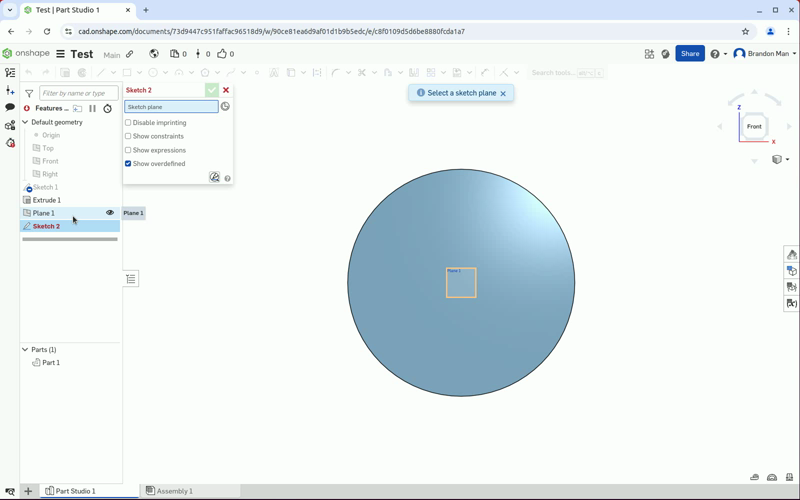
click(73, 215)
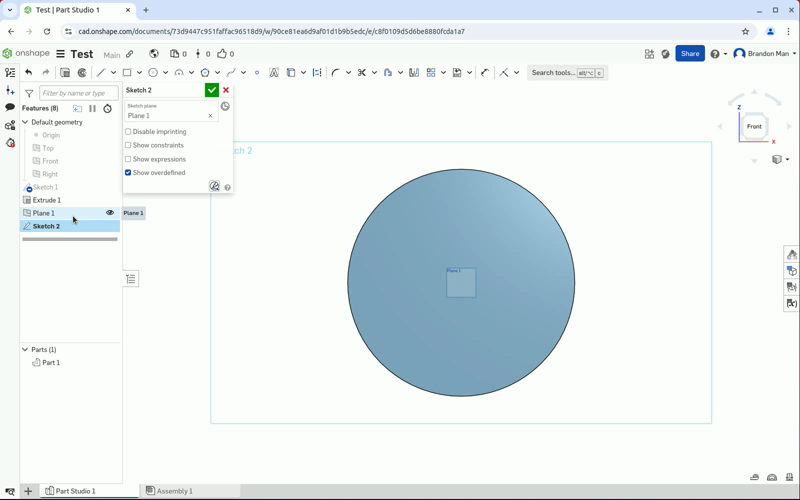
mouse_move(73, 352)
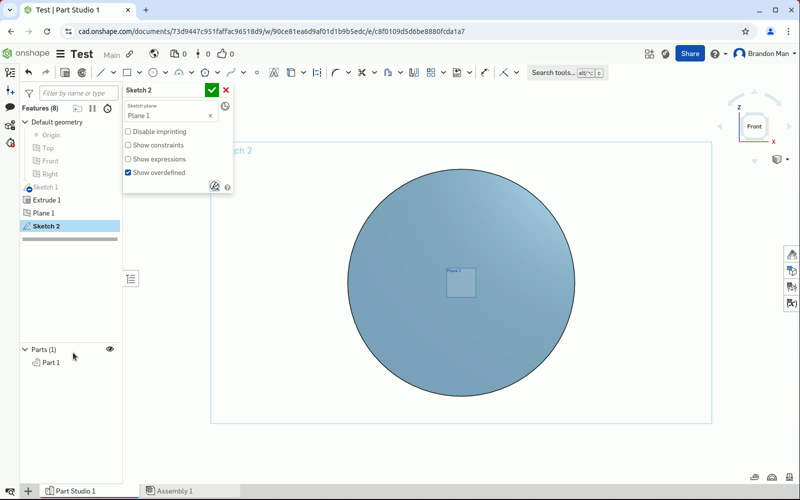
key(y)
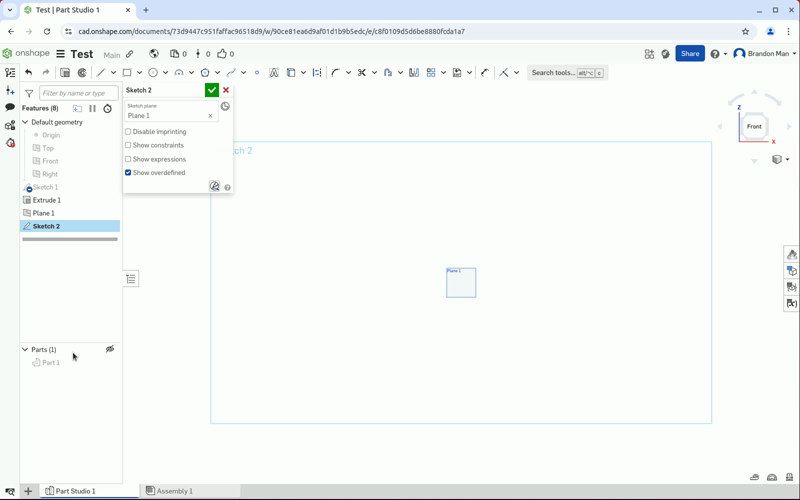
key(l)
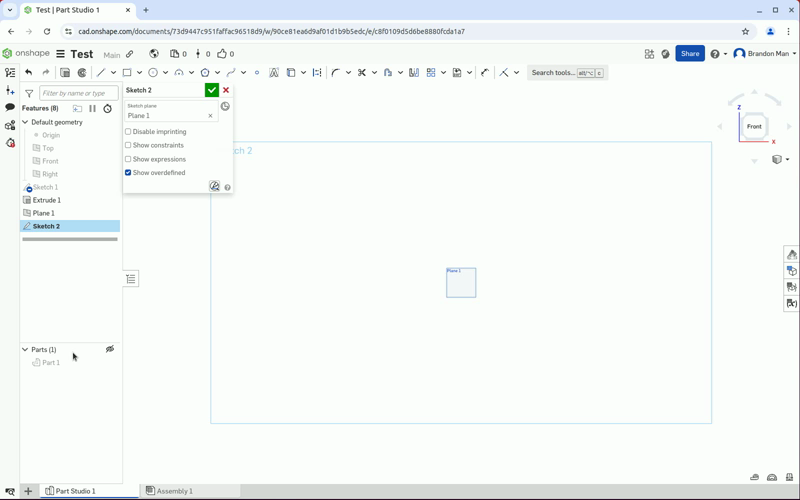
key_down(shift)
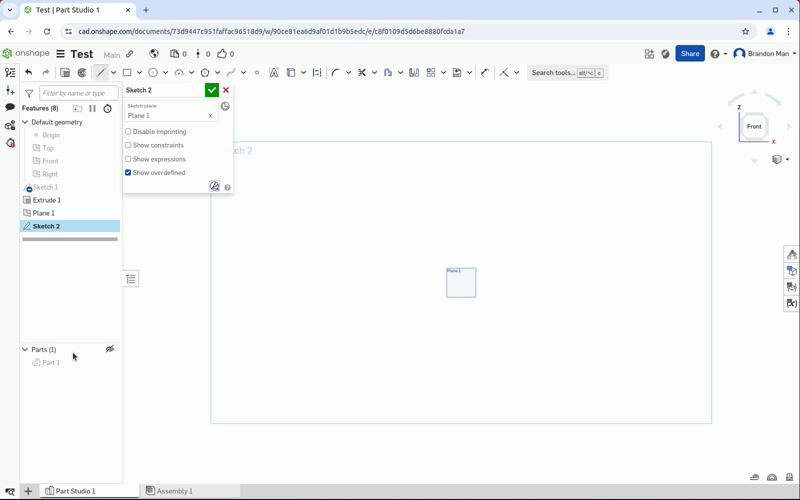
mouse_move(348, 282)
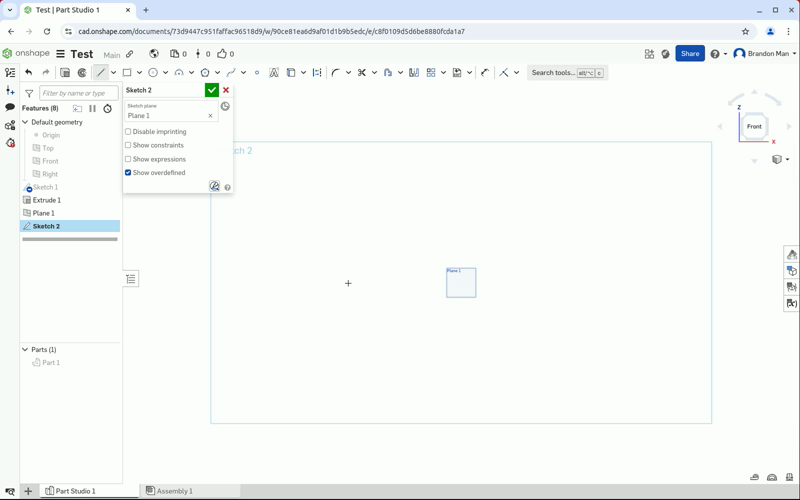
click(348, 282)
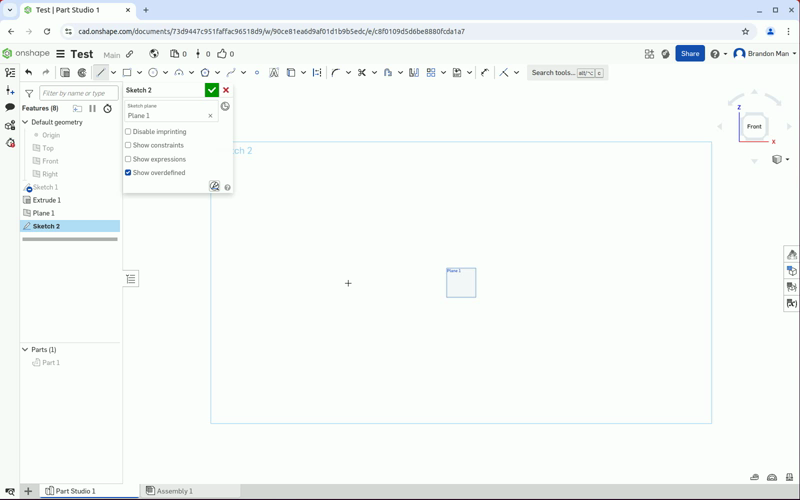
key_up(shift)
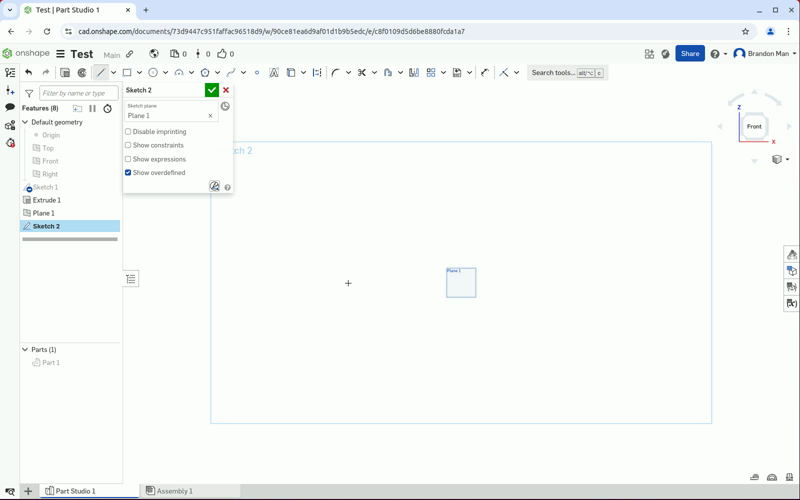
key_down(shift)
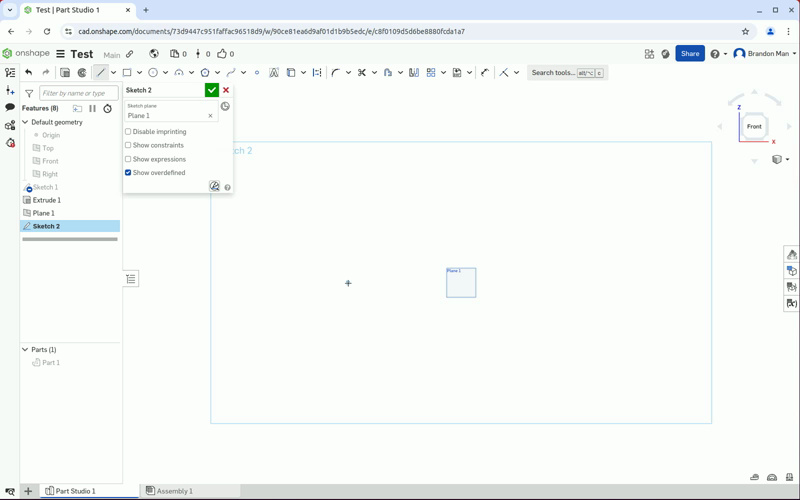
mouse_move(461, 396)
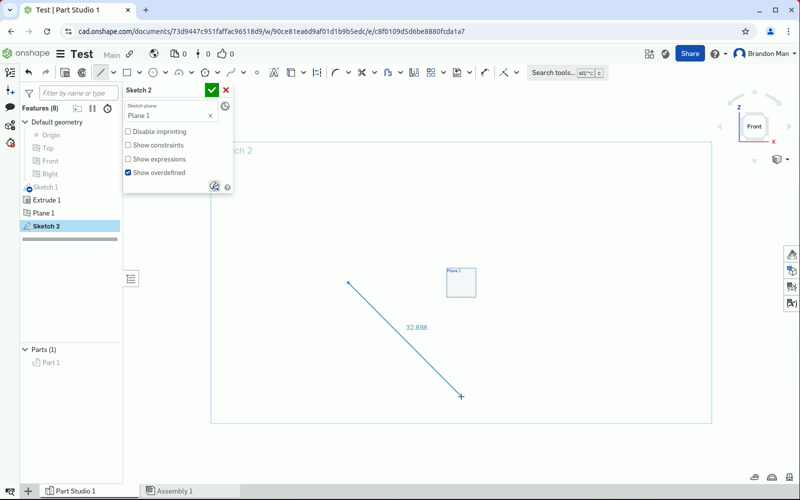
click(461, 396)
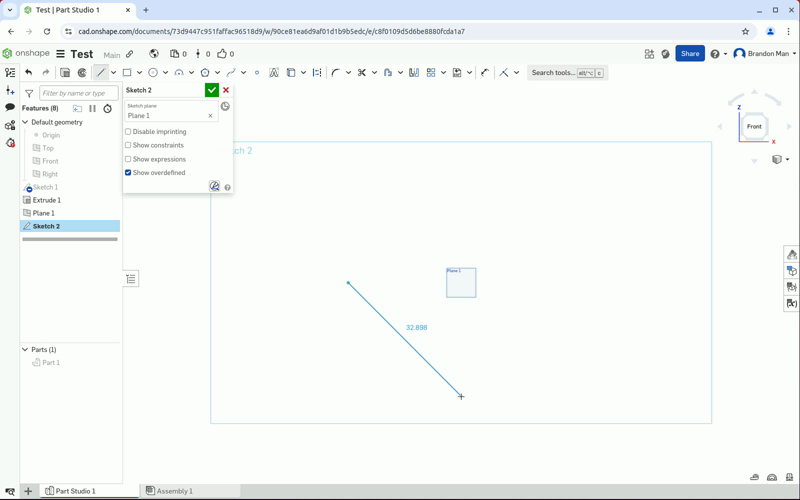
key_up(shift)
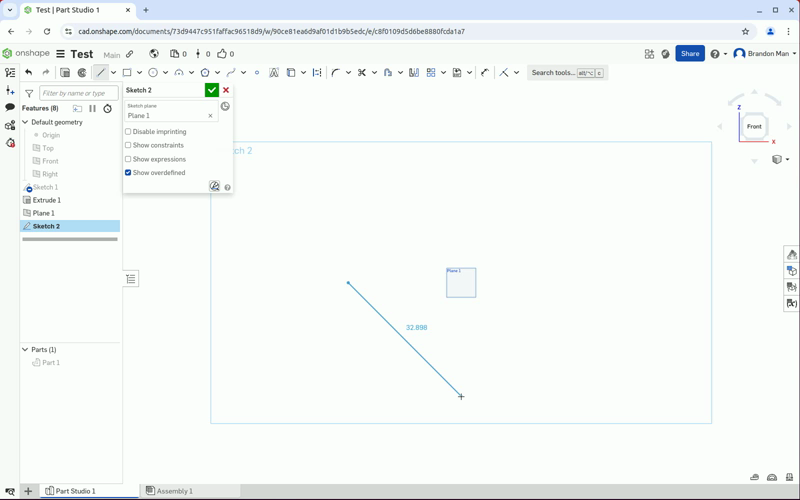
key_down(shift)
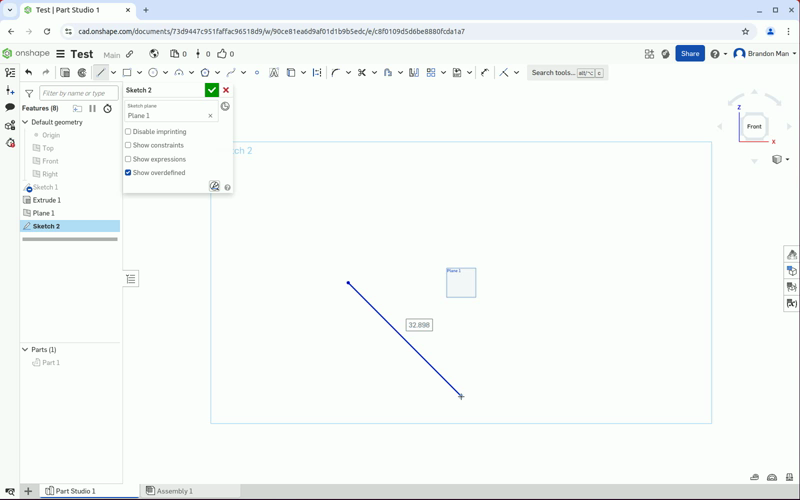
mouse_move(572, 282)
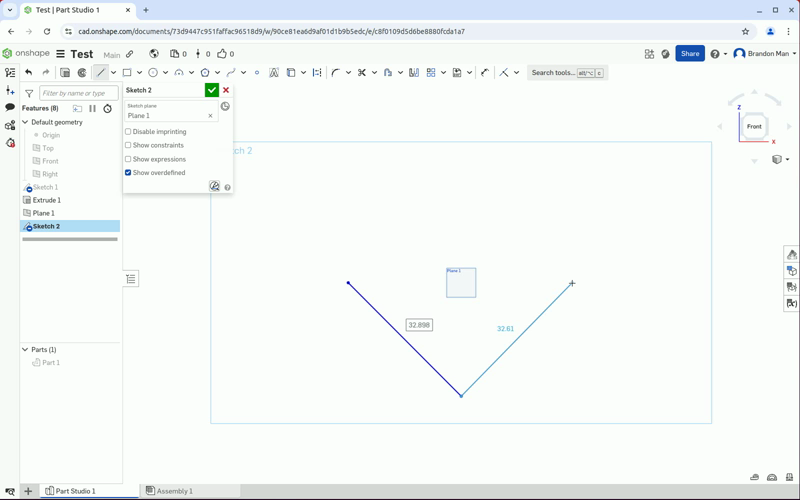
click(572, 282)
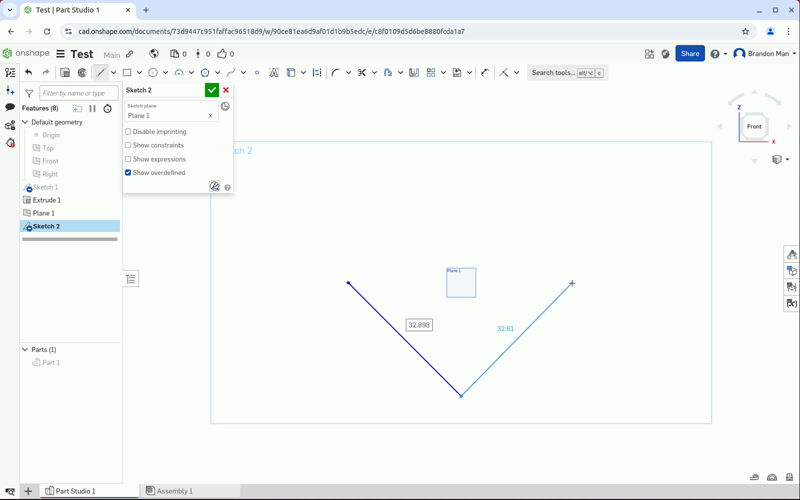
key_up(shift)
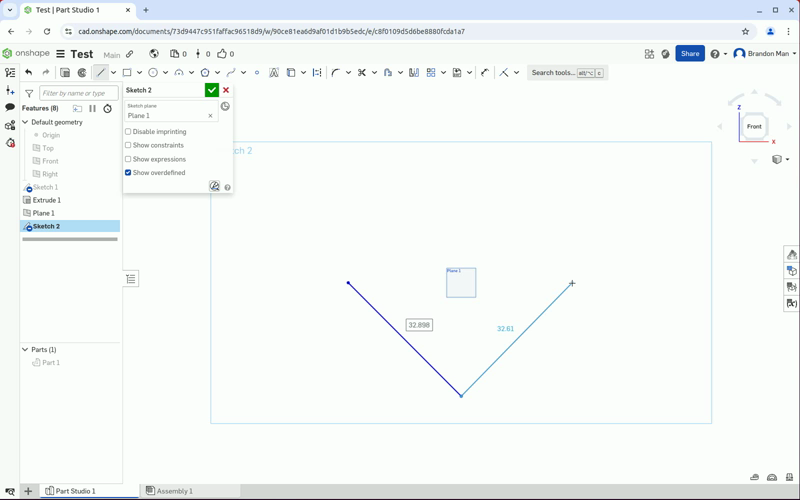
key_down(shift)
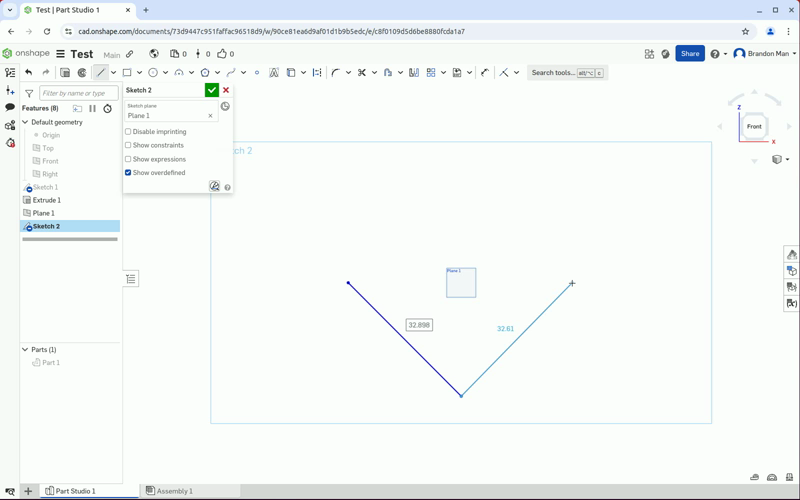
mouse_move(461, 169)
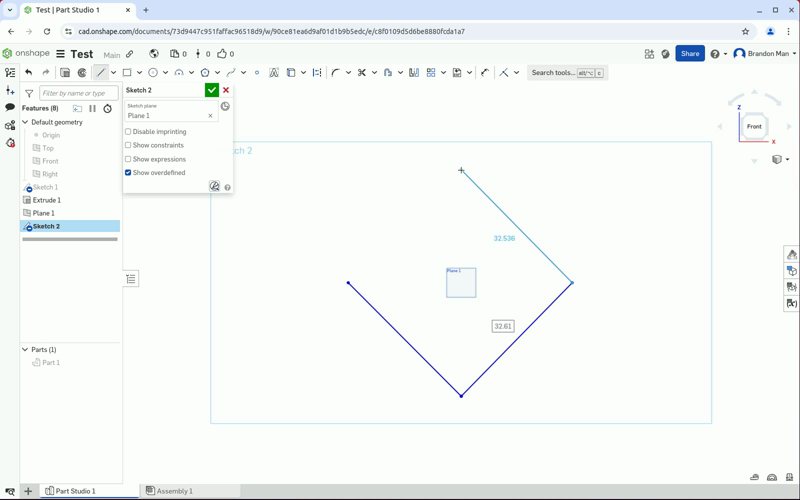
click(461, 169)
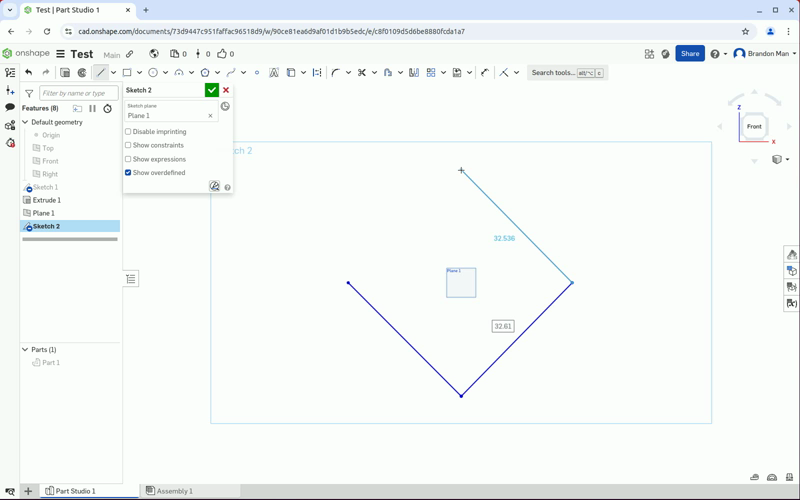
key_up(shift)
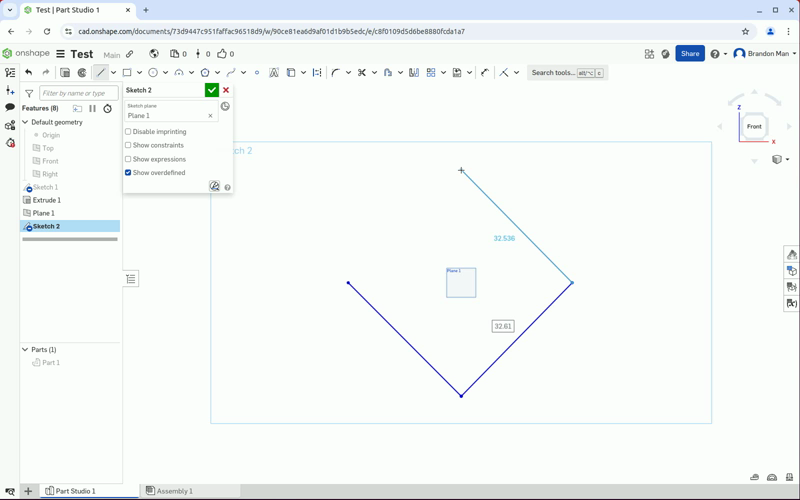
key_down(shift)
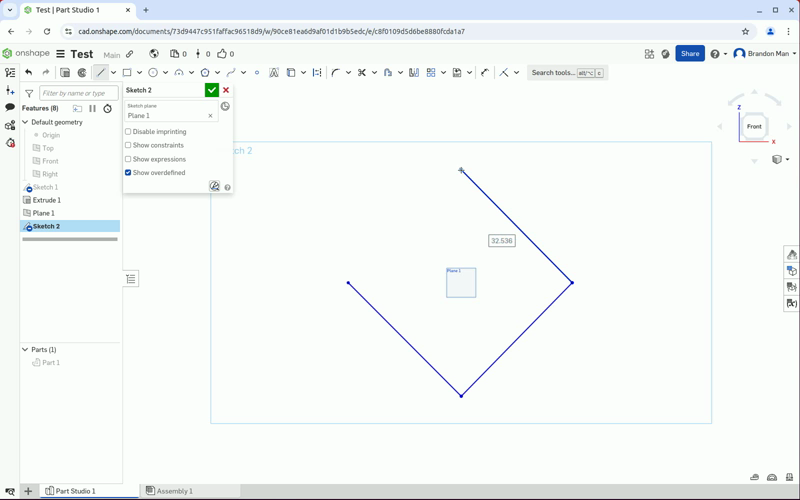
mouse_move(348, 282)
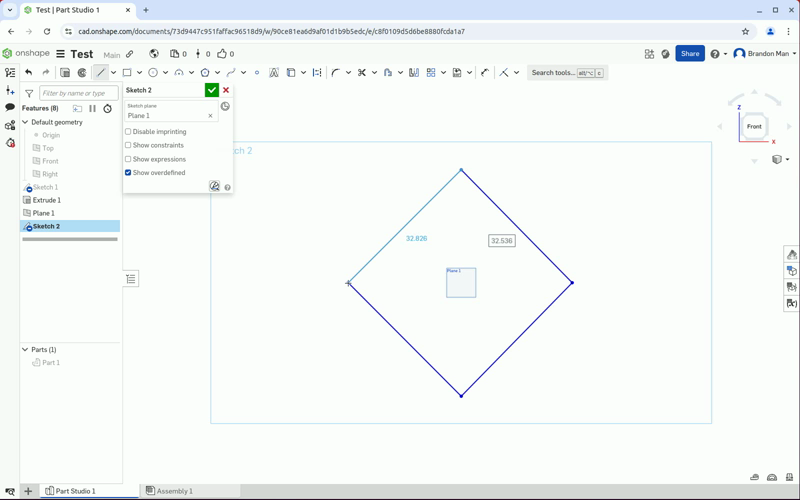
key_up(shift)
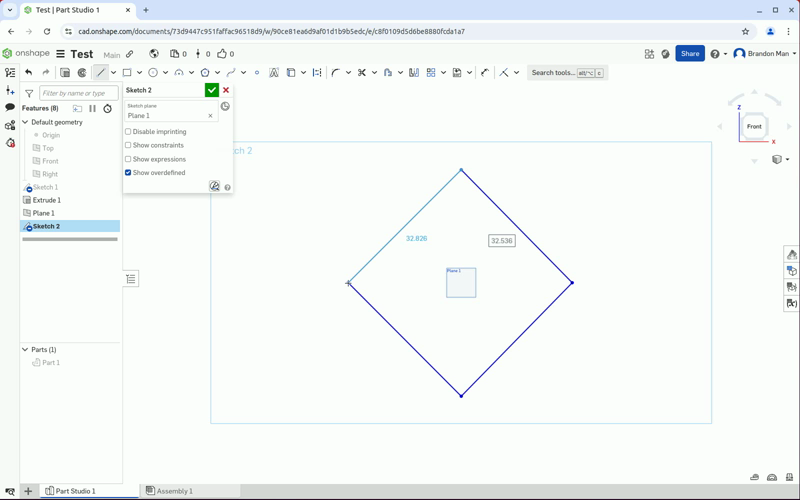
click(348, 282)
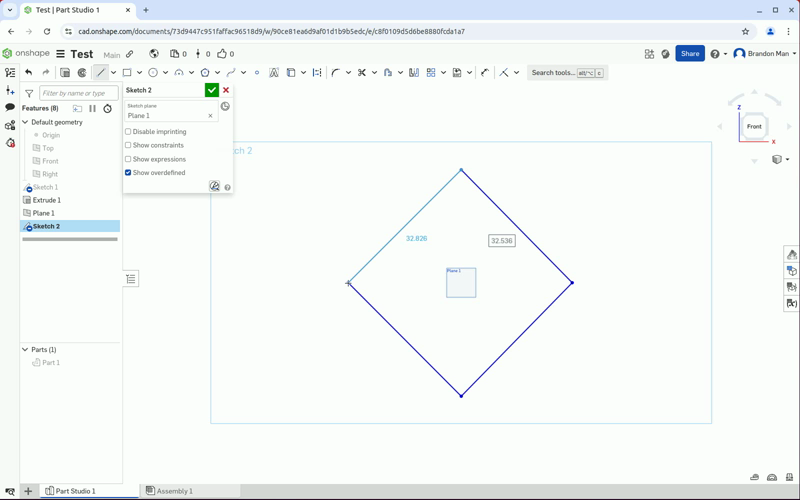
key(esc)
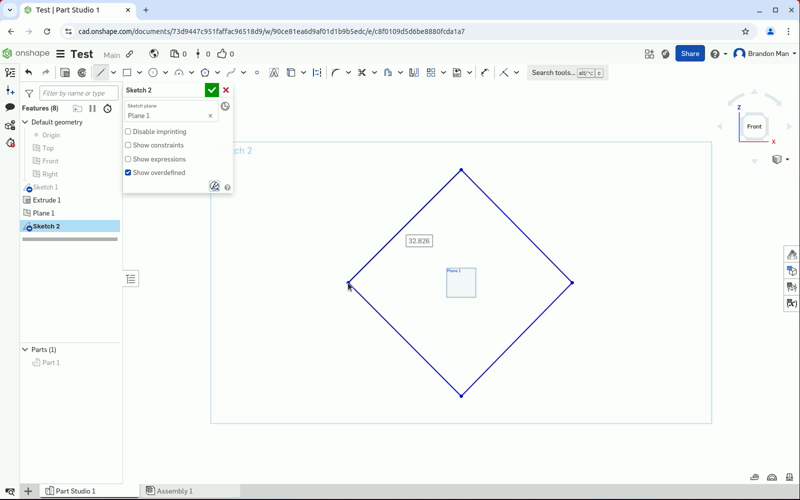
mouse_move(475, 331)
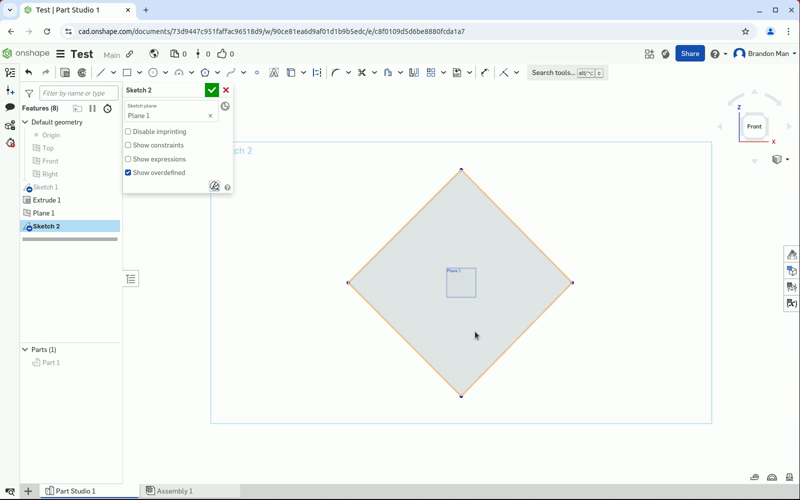
click(475, 331)
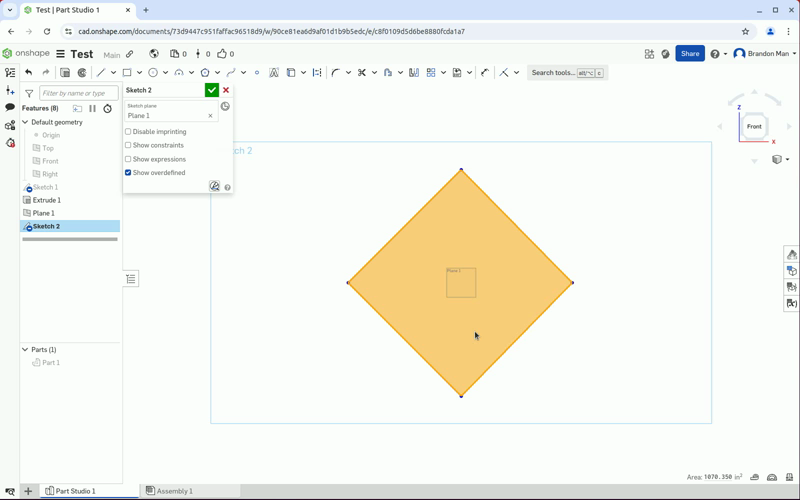
mouse_move(73, 352)
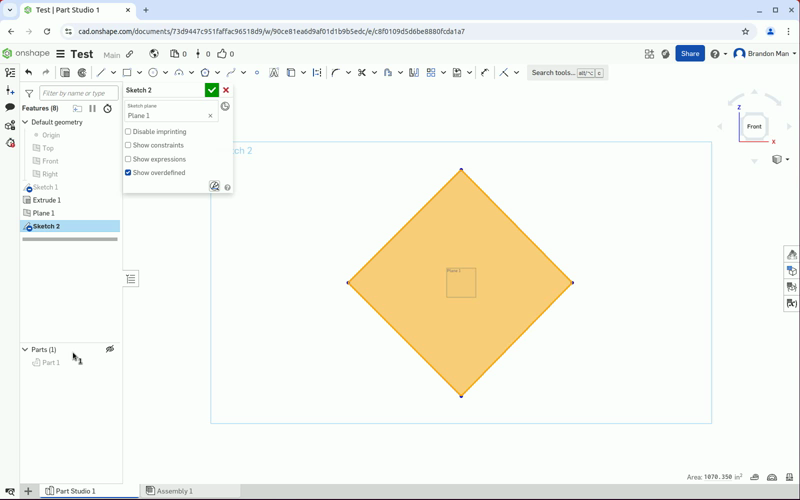
key(shift+y)
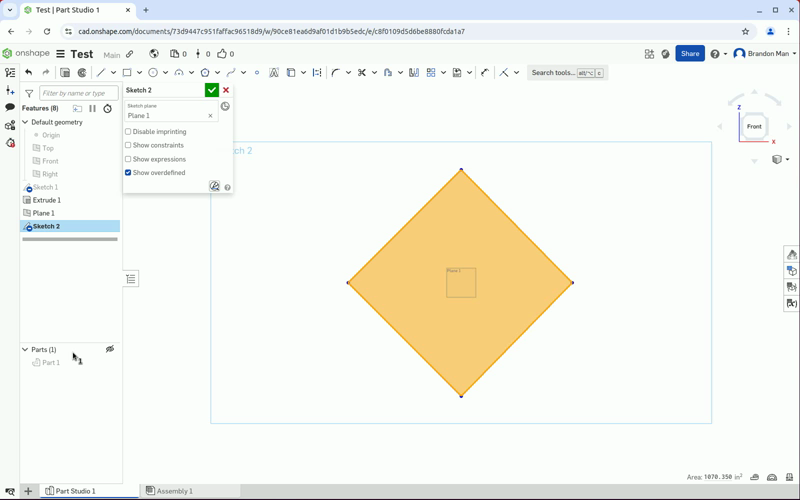
key(shift+e)
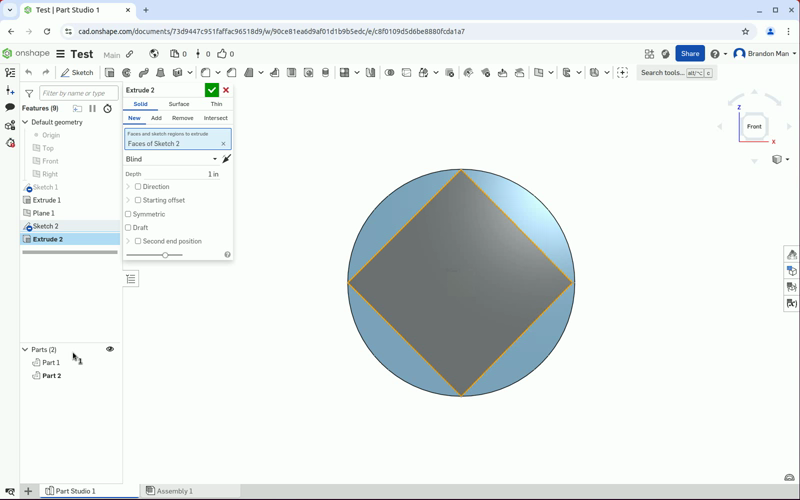
mouse_move(143, 106)
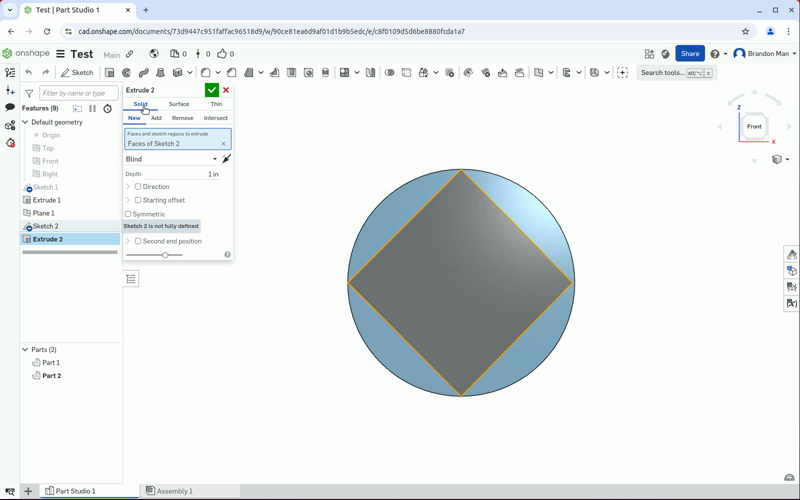
click(143, 106)
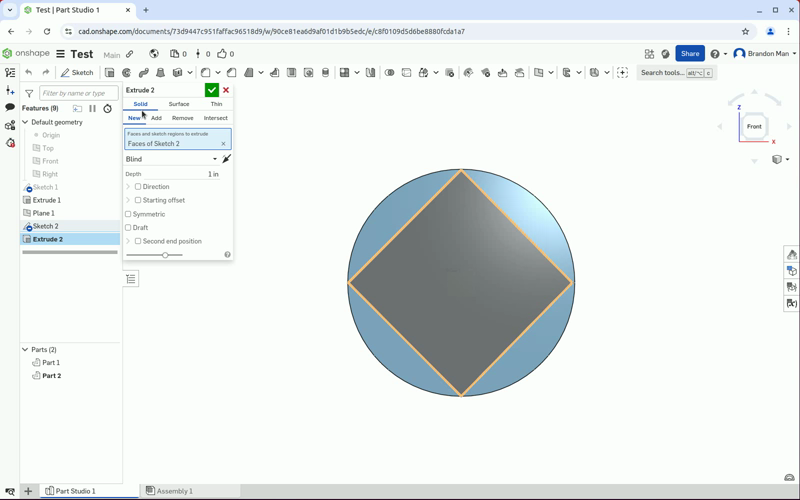
mouse_move(137, 120)
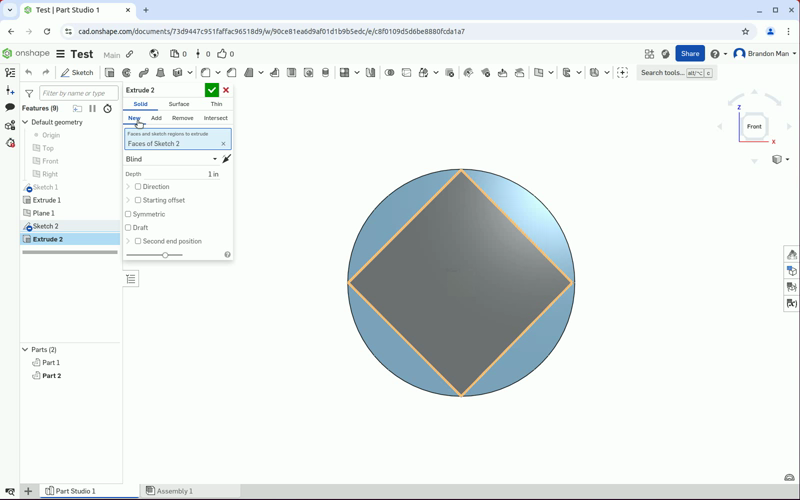
click(137, 120)
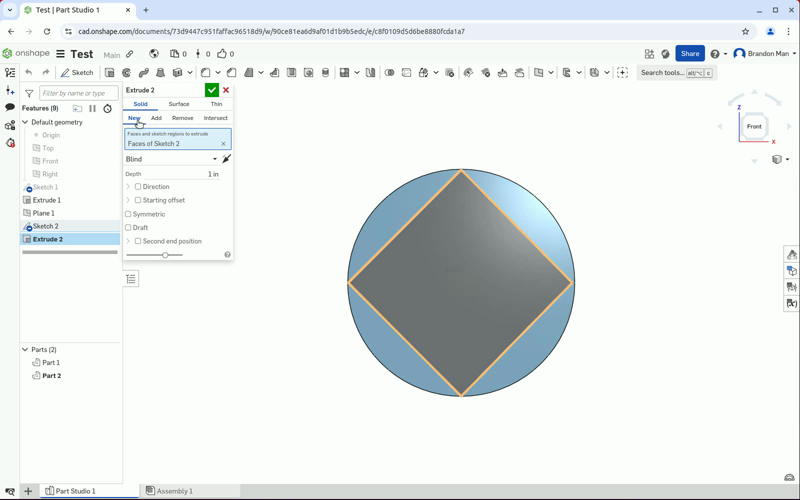
key(tab, 4)
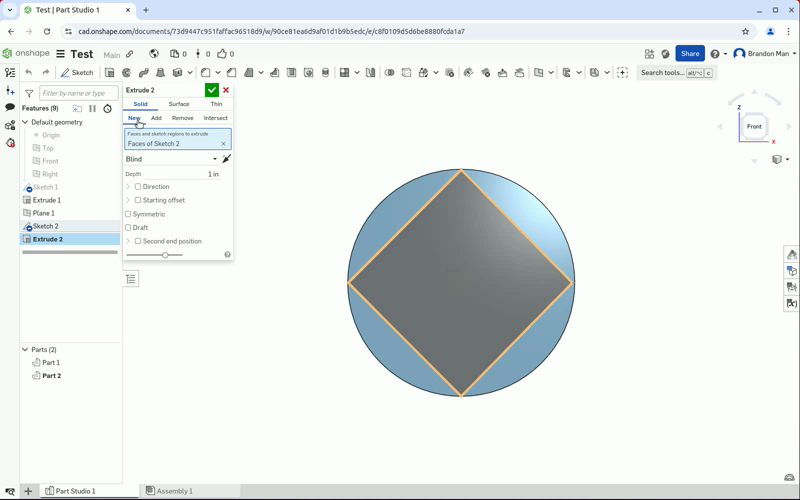
text(1.444)
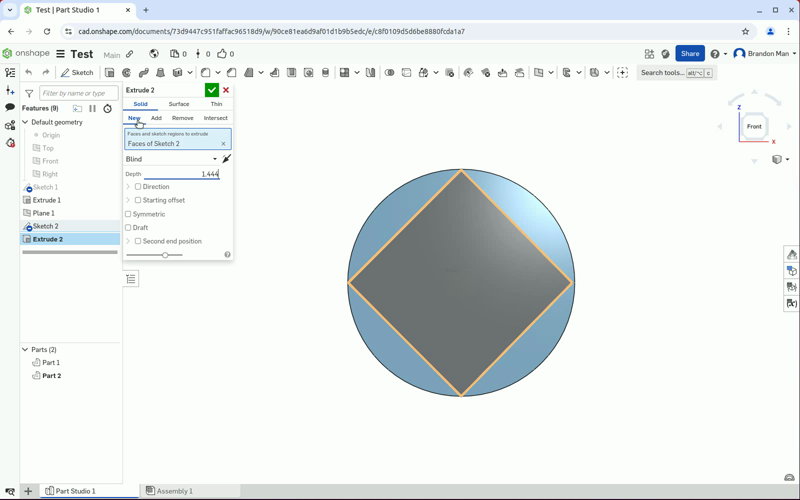
key(enter)
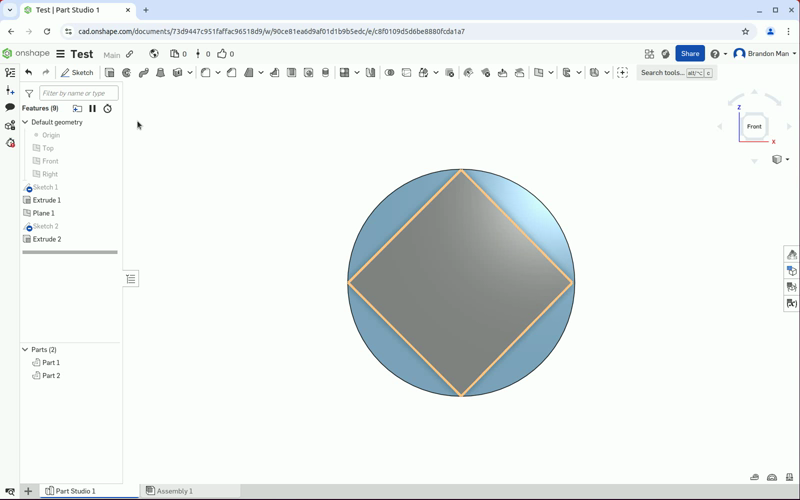
key(shift+h)
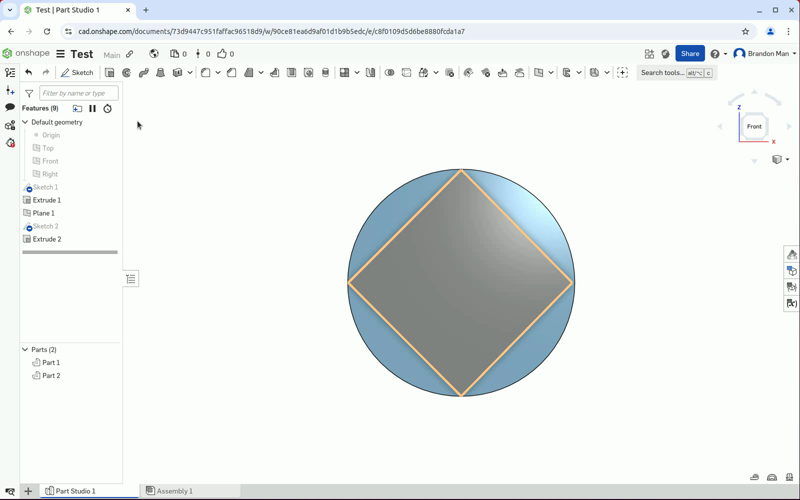
key(shift+h)
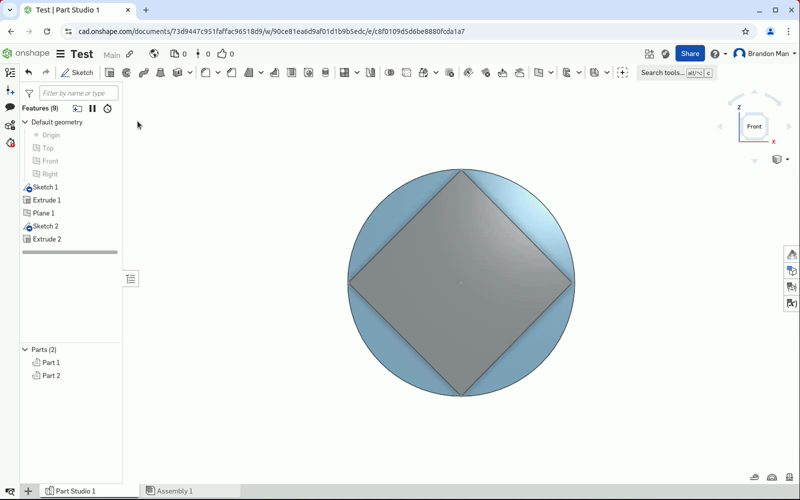
key(shift+7)
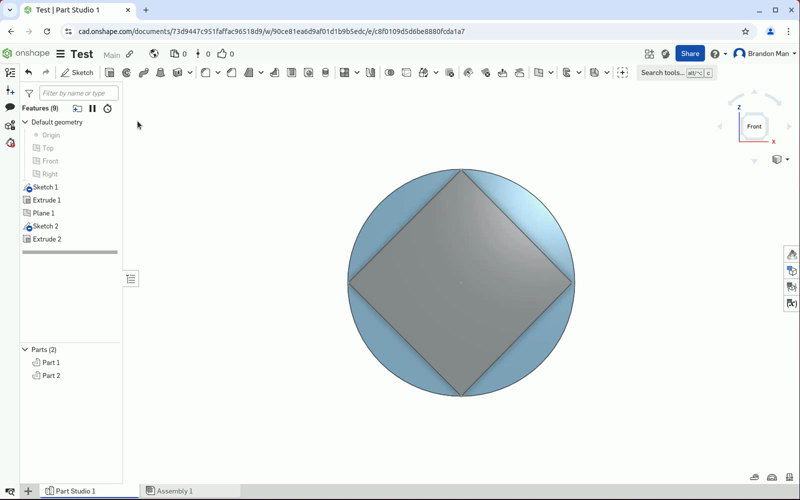
key(left, 2)
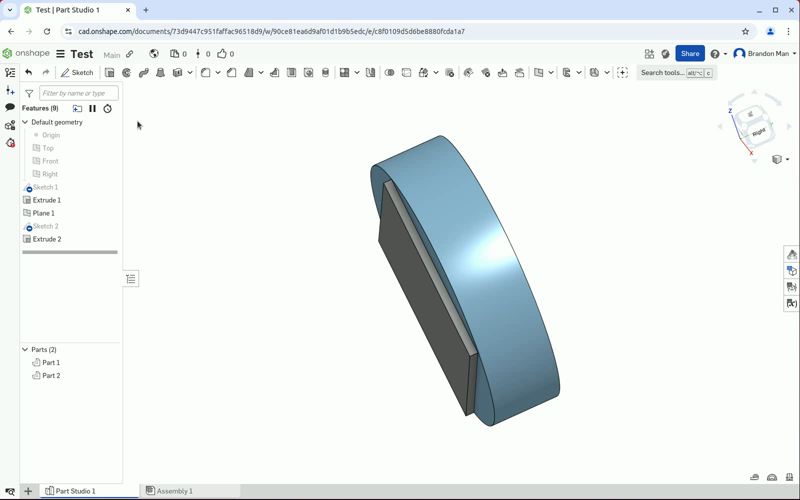
key(down, 2)
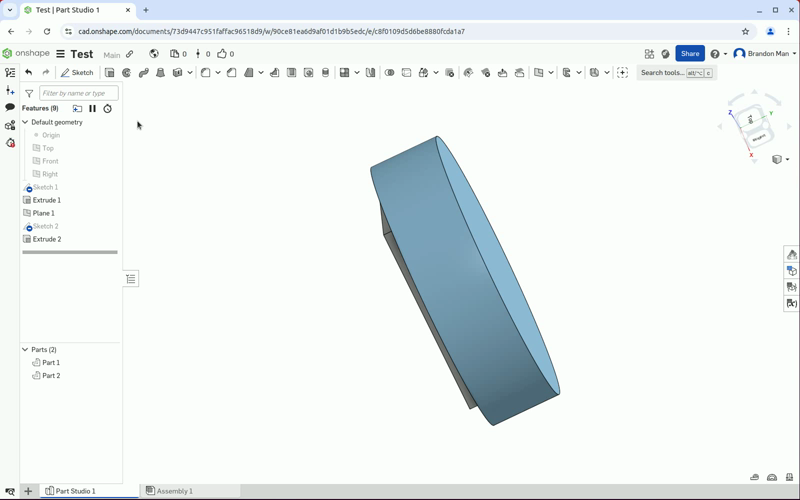
key(up, 2)
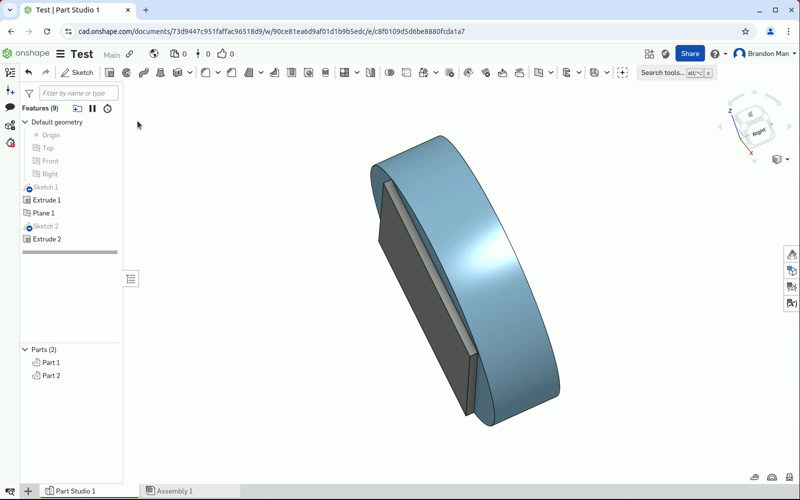
key(right, 2)
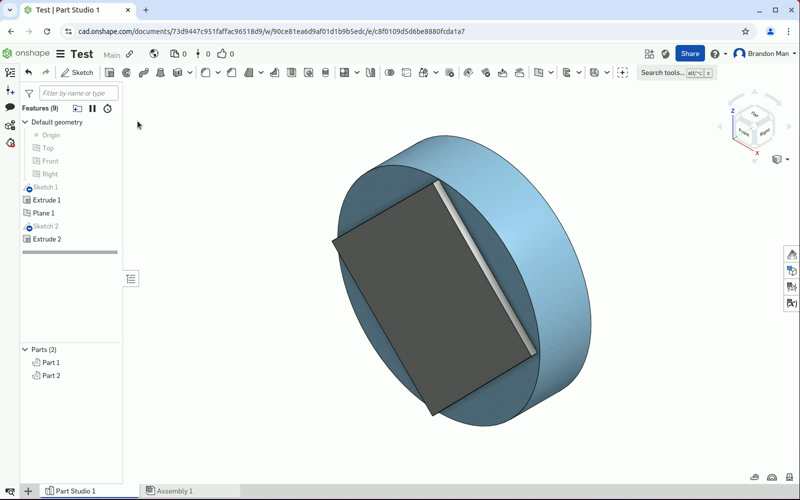
mouse_move(73, 189)
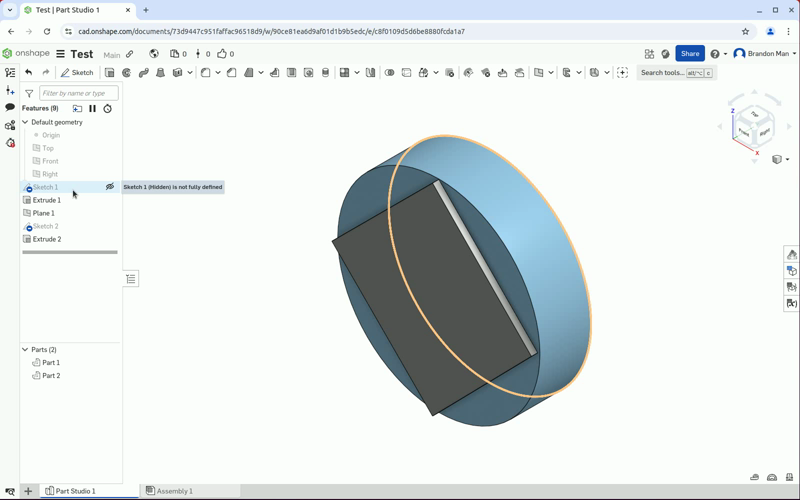
click(73, 189)